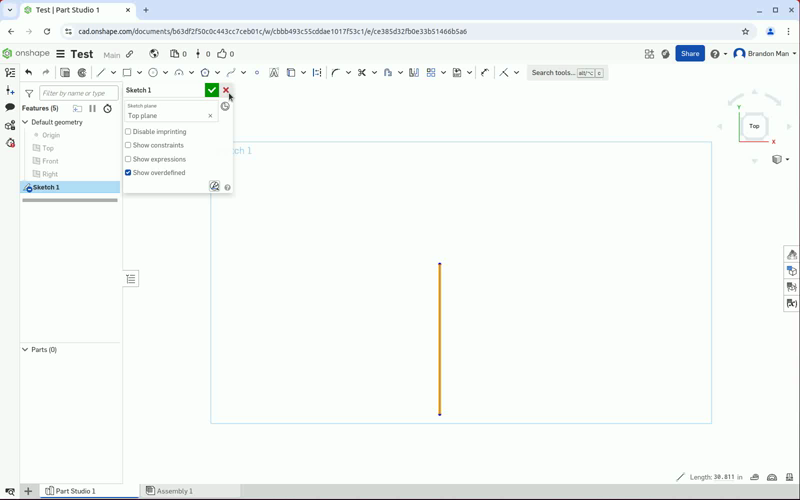
key(shift+h)
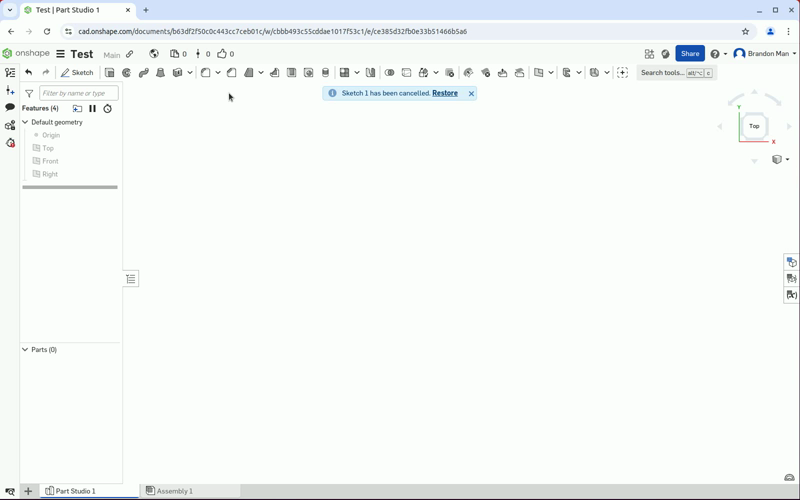
mouse_move(73, 352)
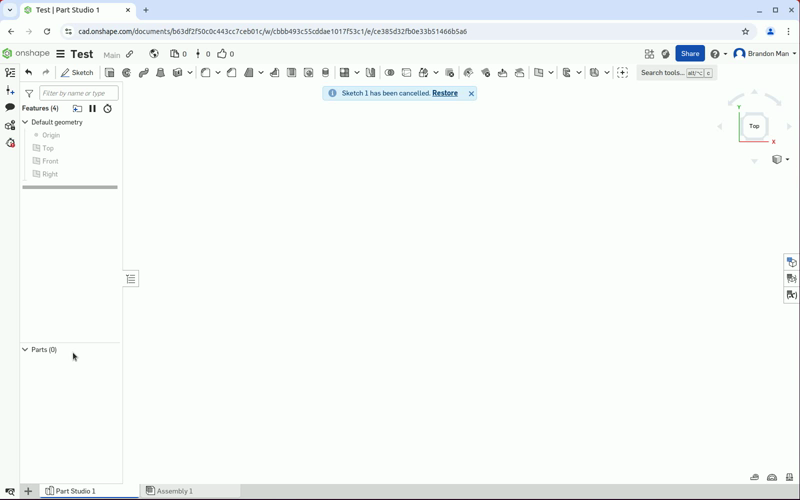
key(y)
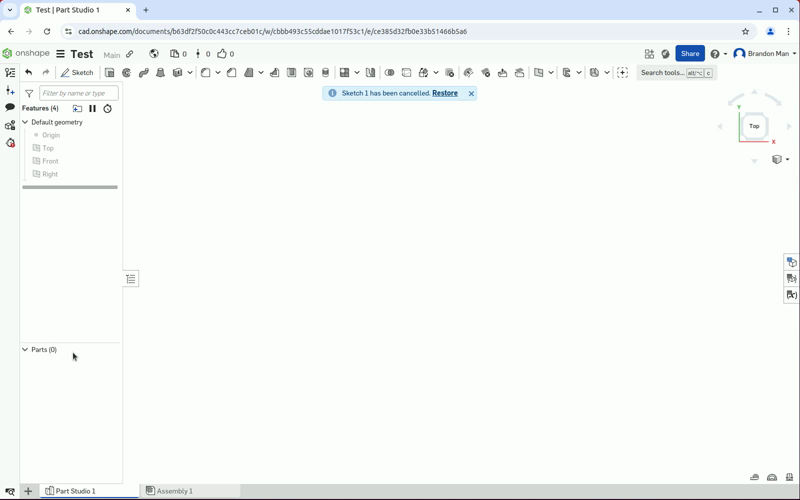
key(shift+p)
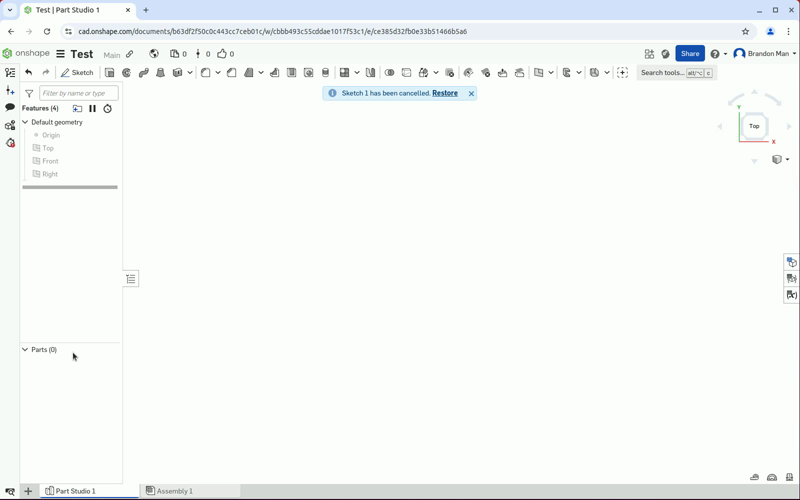
key(space)
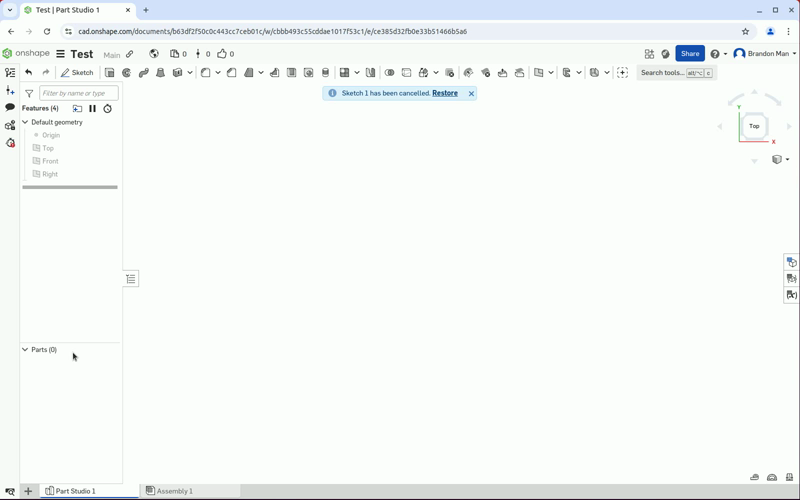
key_down(shift)
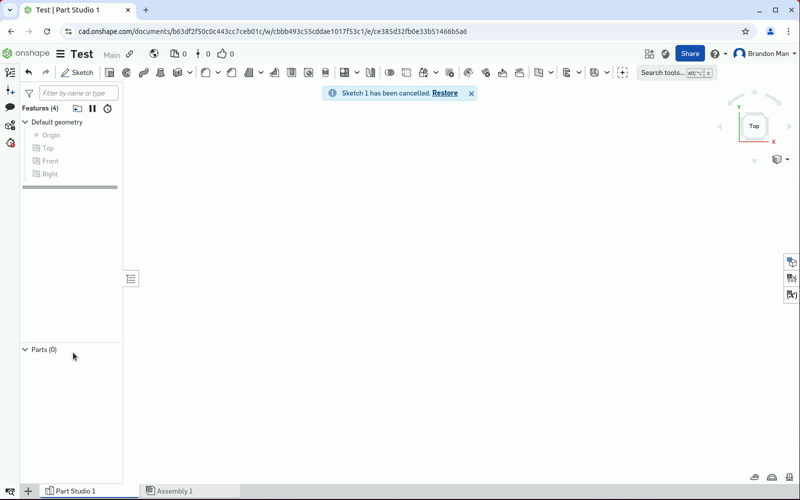
key(up)
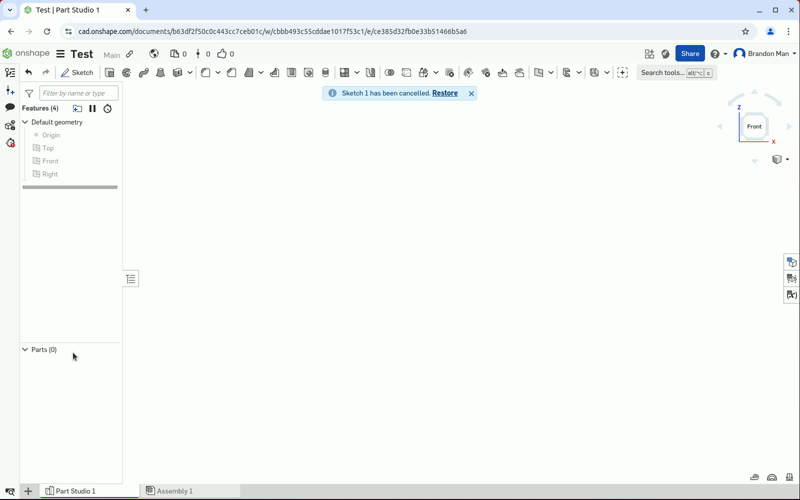
key_up(shift)
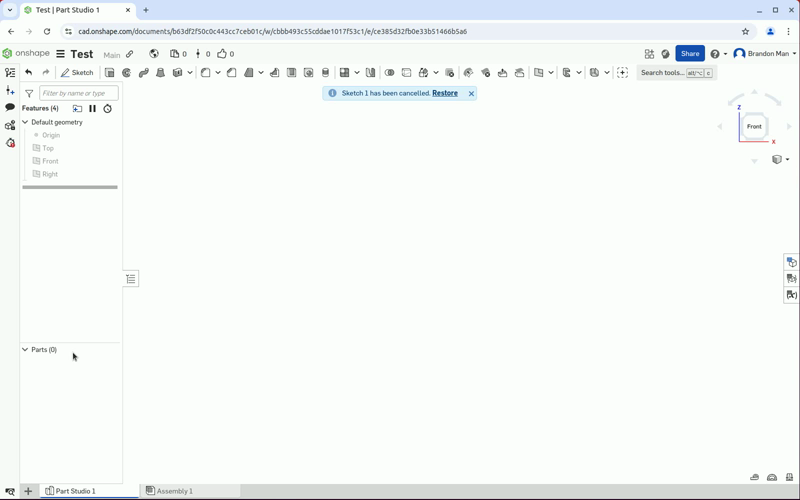
mouse_move(73, 352)
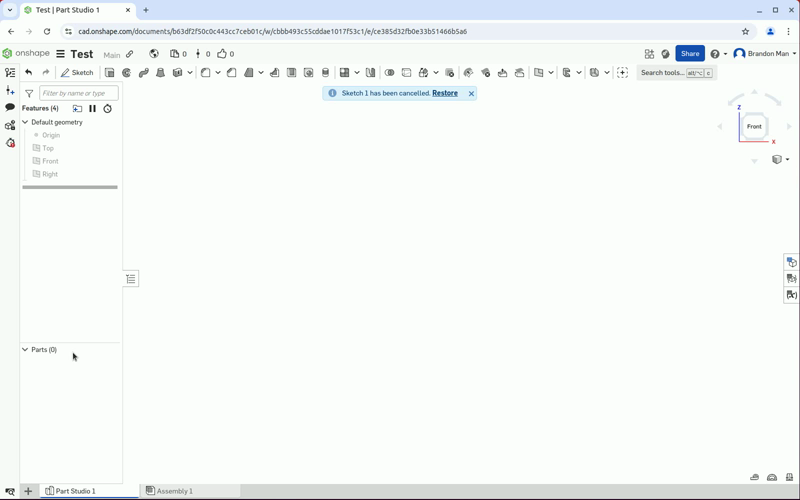
key(shift+y)
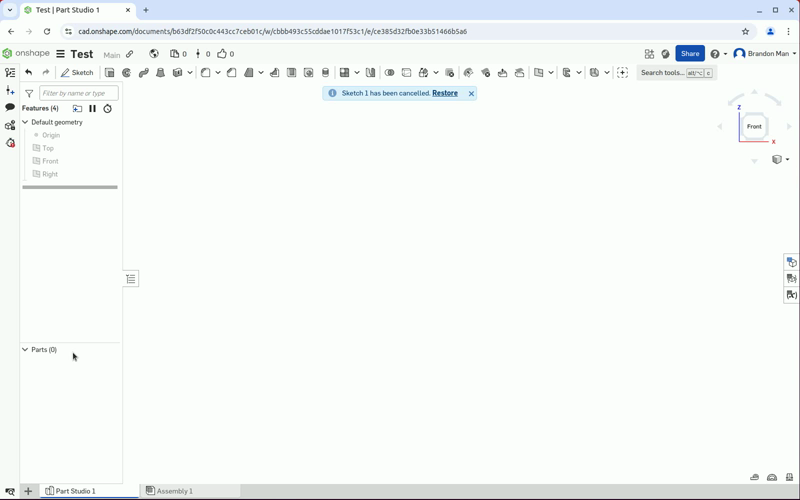
key(shift+s)
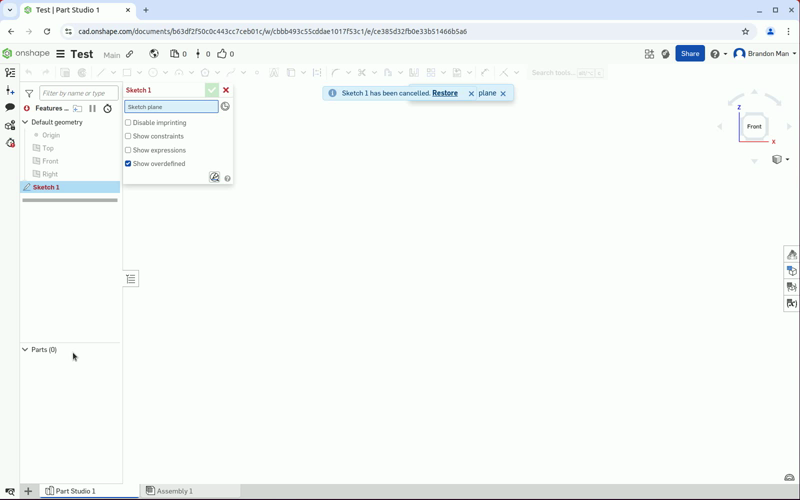
mouse_move(73, 163)
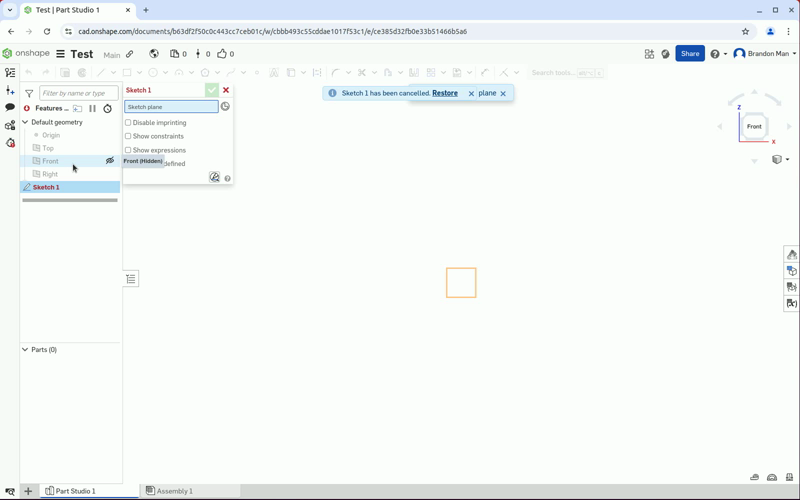
click(73, 163)
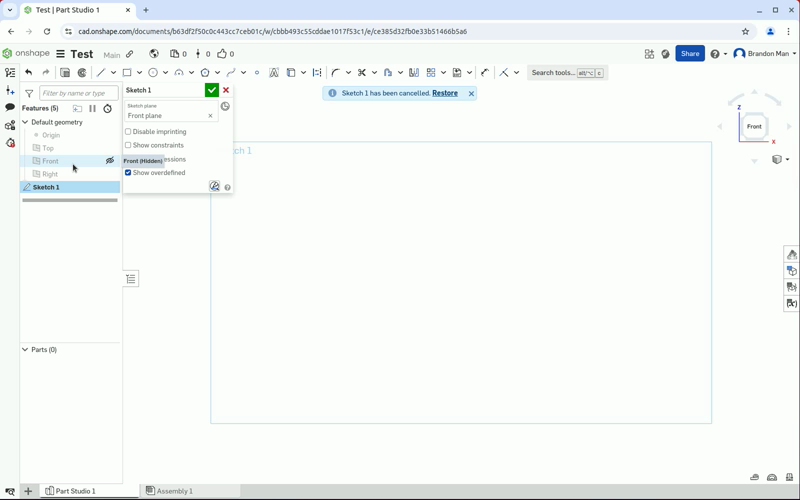
mouse_move(73, 352)
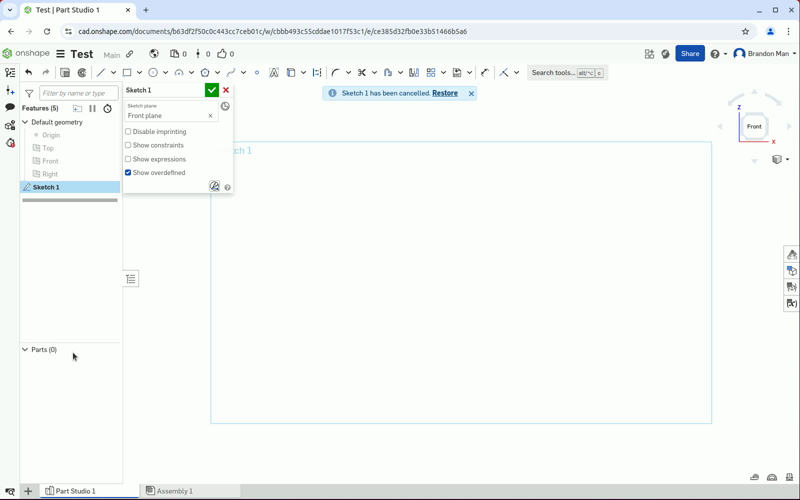
key(y)
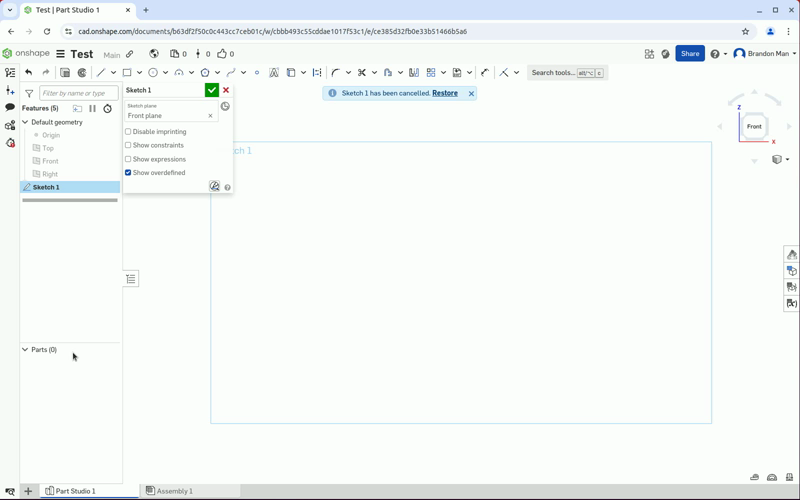
key(l)
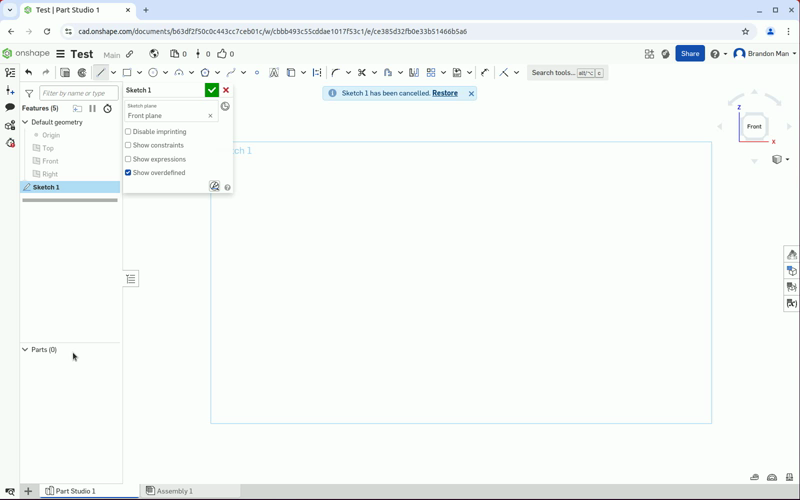
key_down(shift)
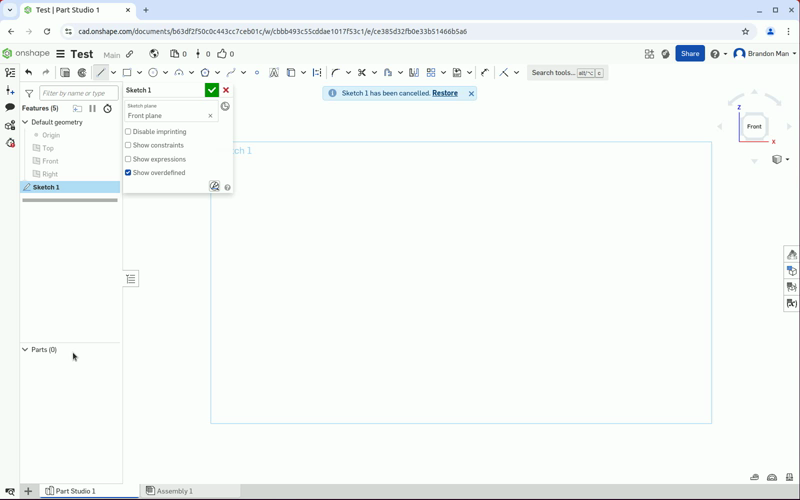
mouse_move(370, 394)
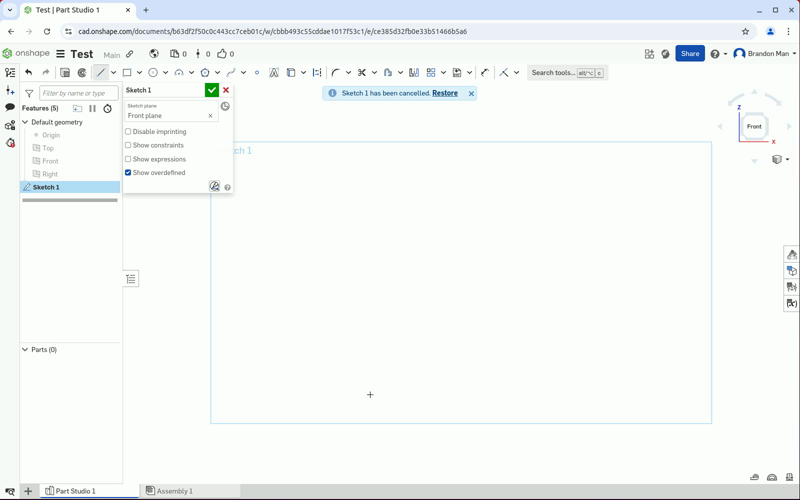
click(370, 394)
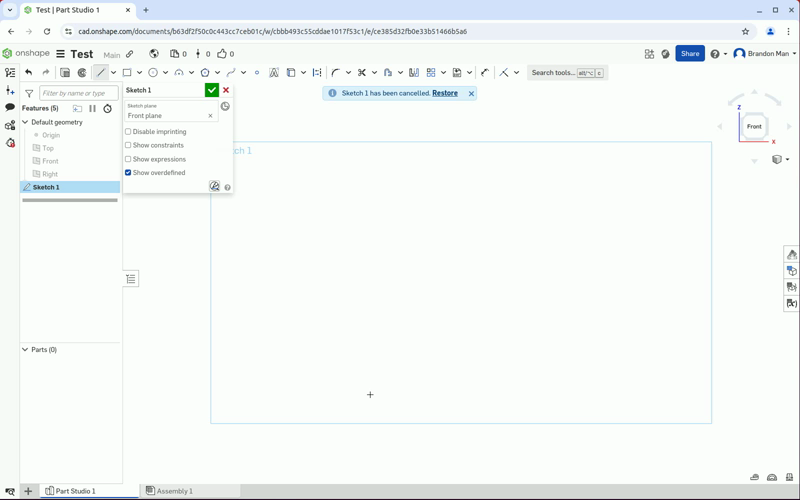
key_up(shift)
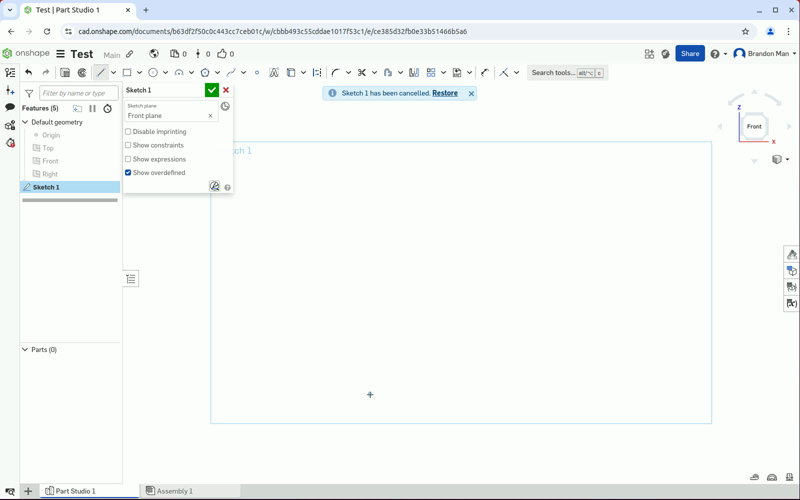
key_down(shift)
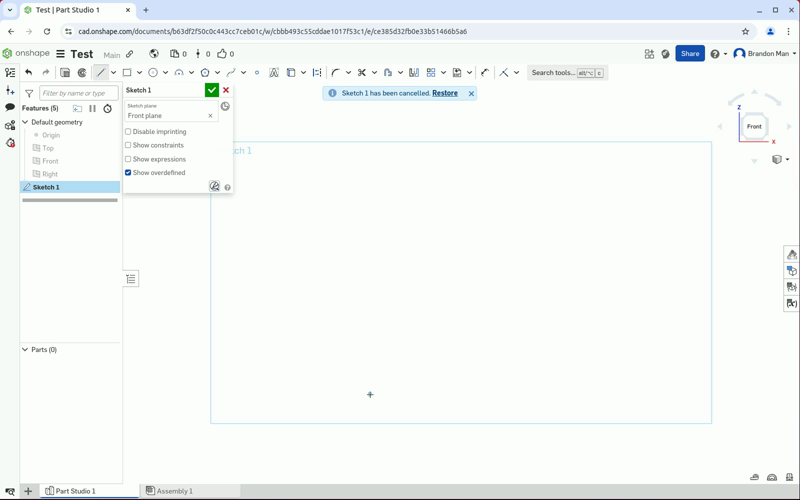
mouse_move(511, 394)
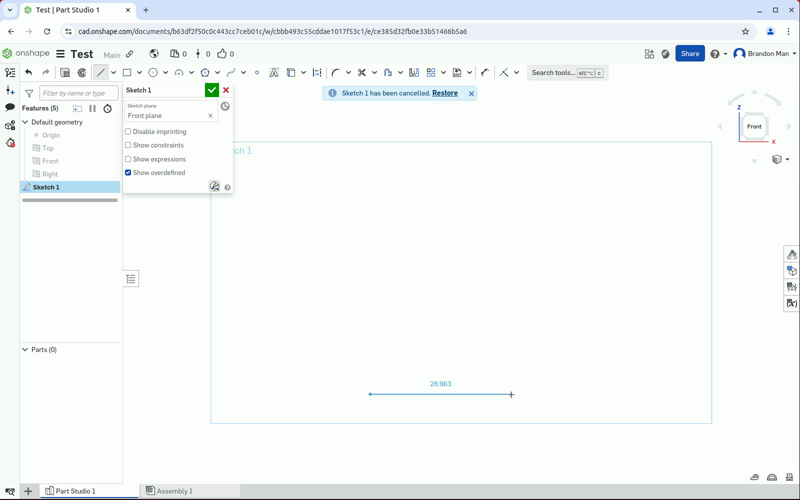
click(511, 394)
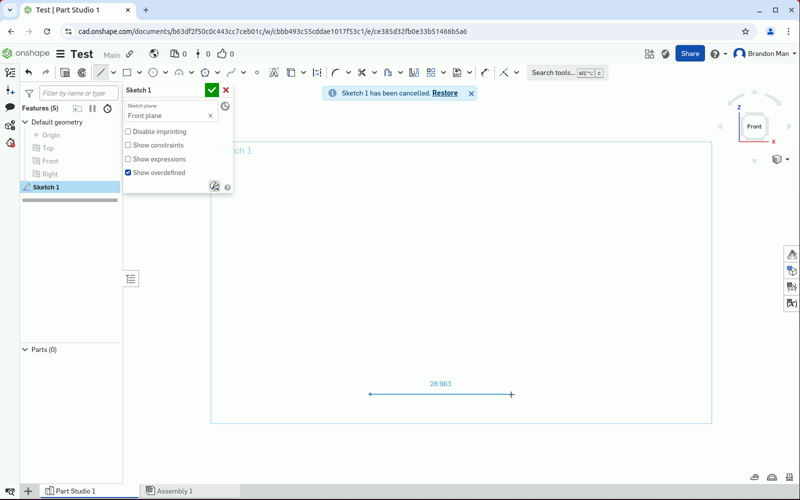
key_up(shift)
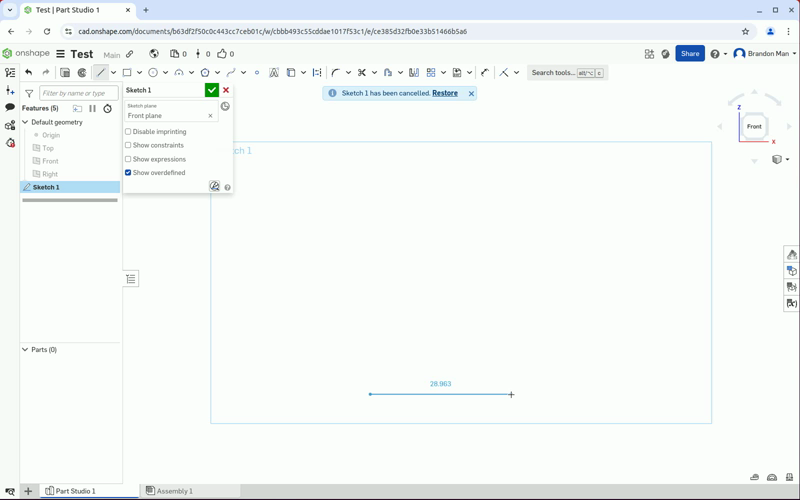
key_down(shift)
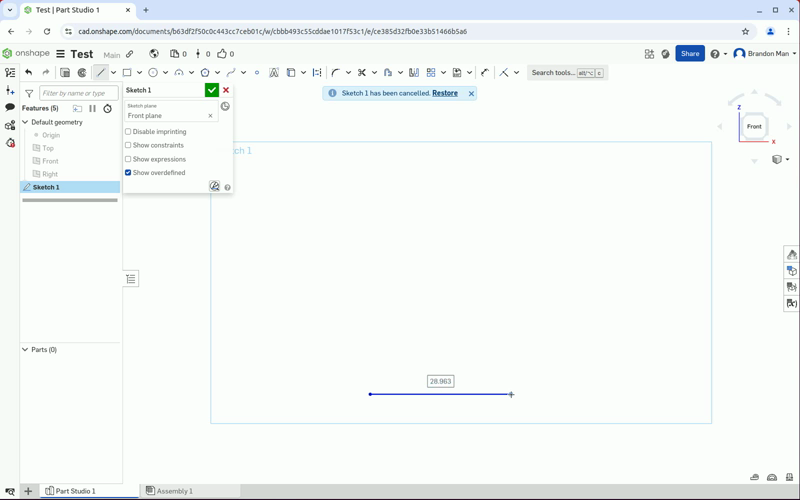
mouse_move(511, 171)
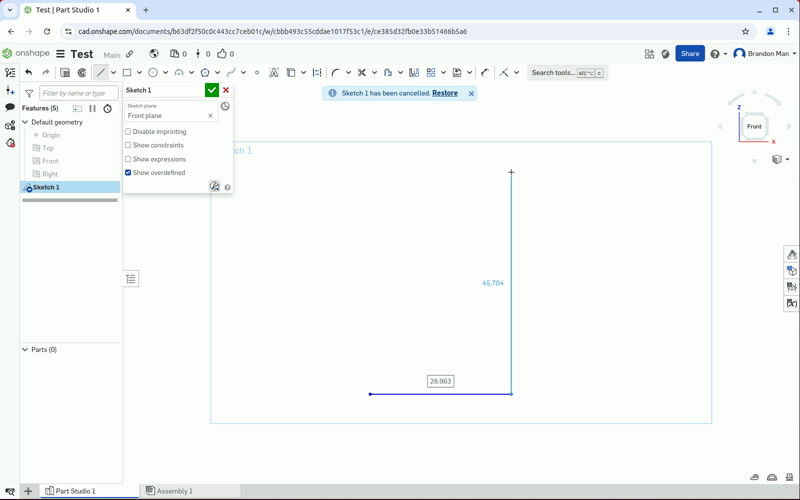
click(511, 171)
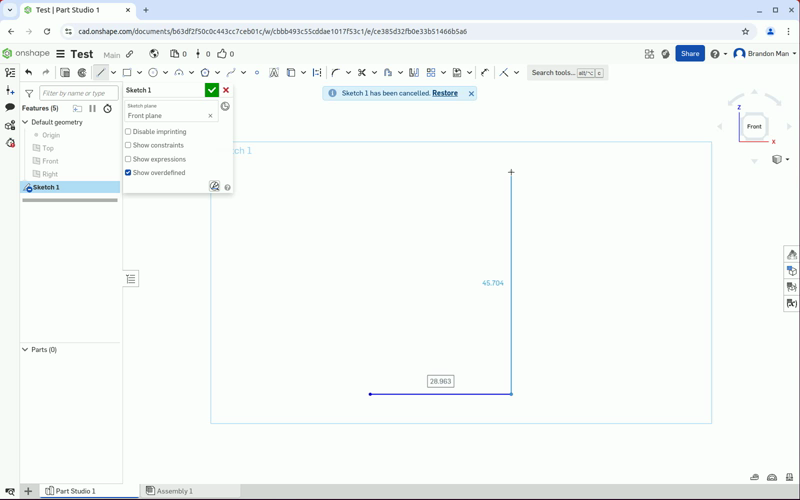
key_up(shift)
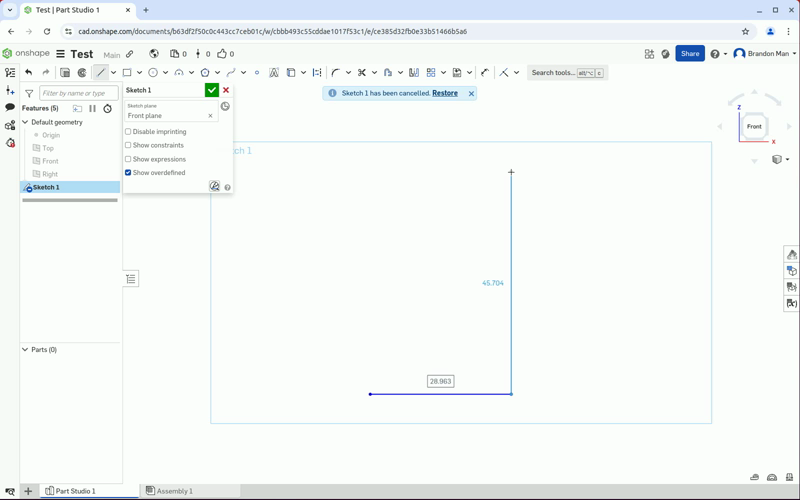
key_down(shift)
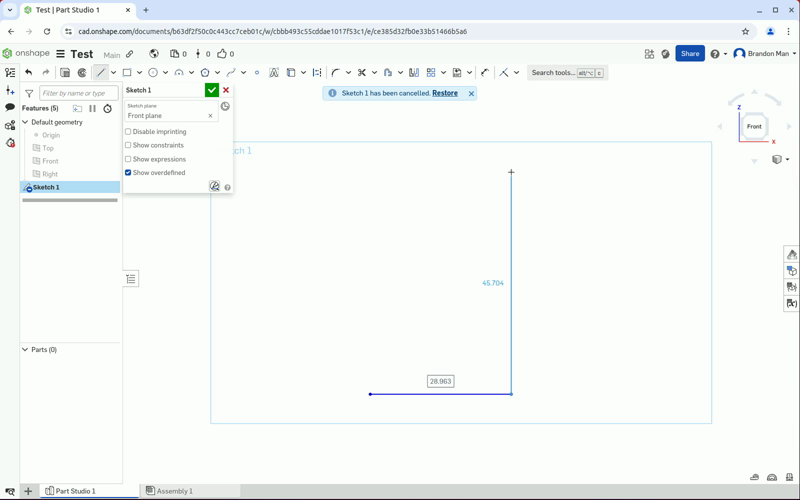
mouse_move(370, 171)
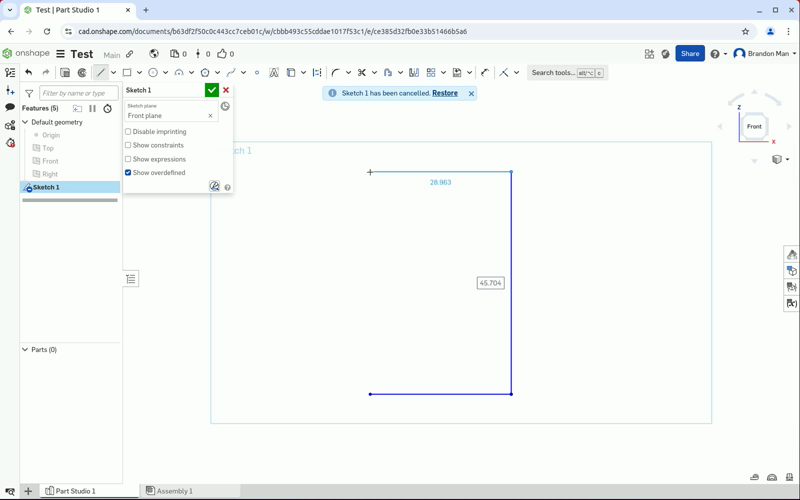
click(370, 171)
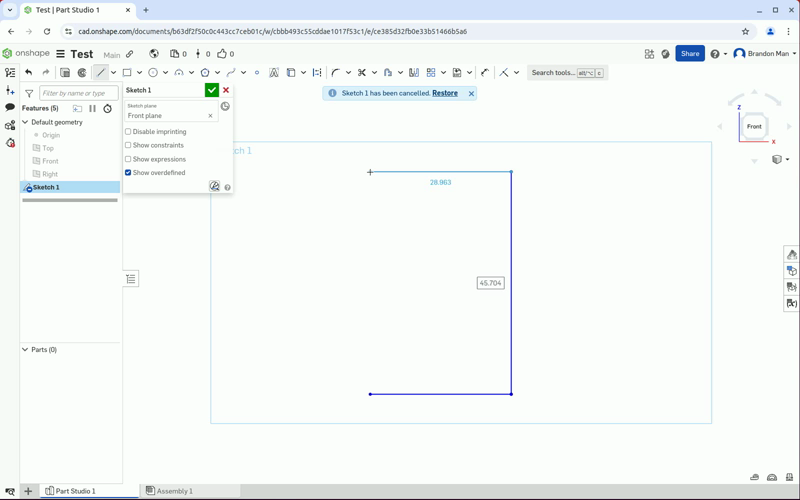
key_up(shift)
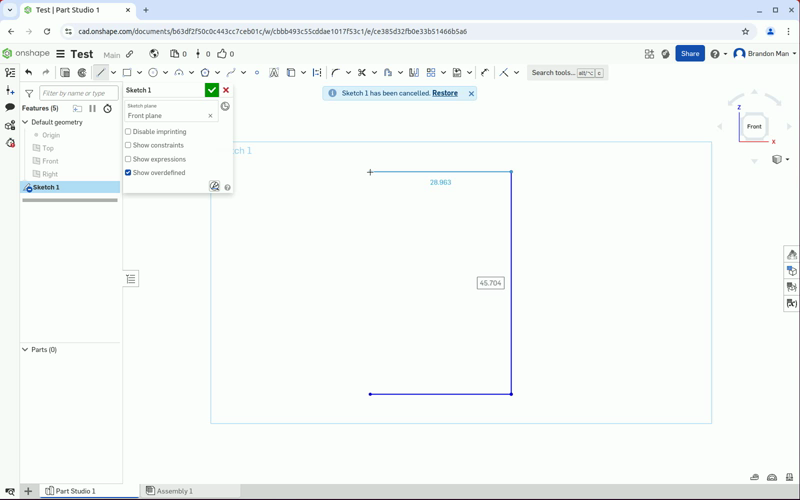
key_down(shift)
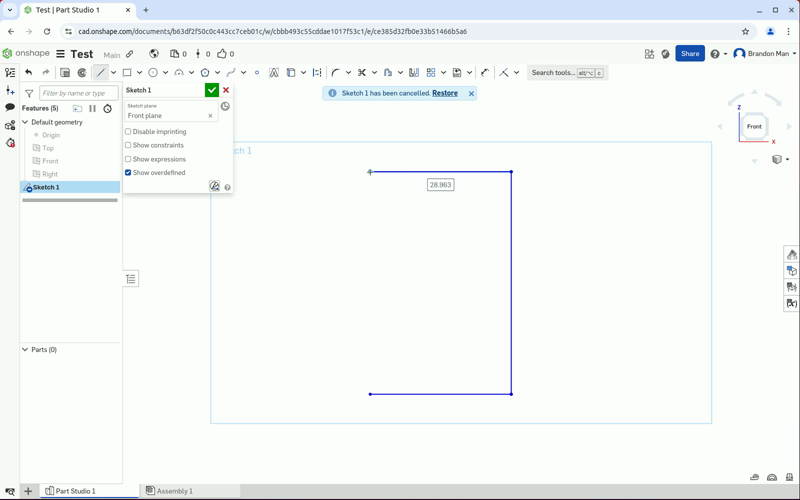
mouse_move(370, 394)
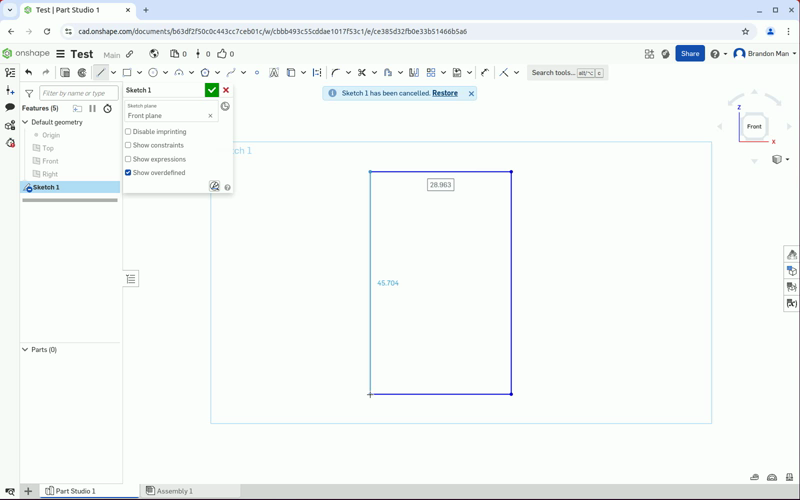
key_up(shift)
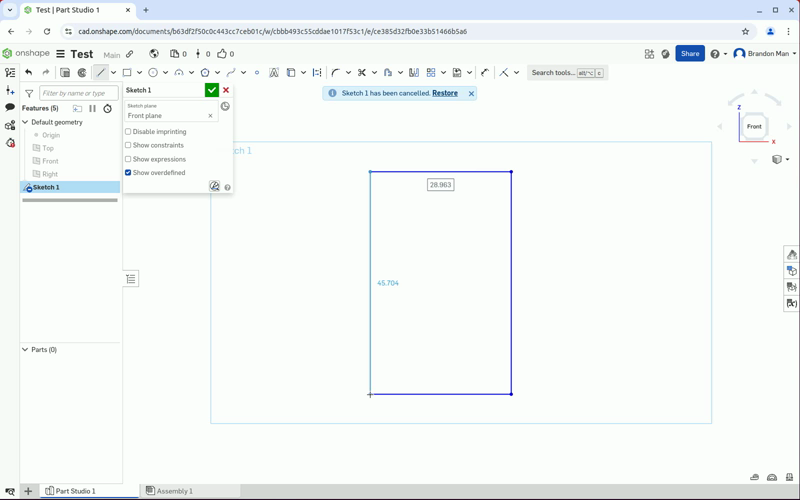
click(370, 394)
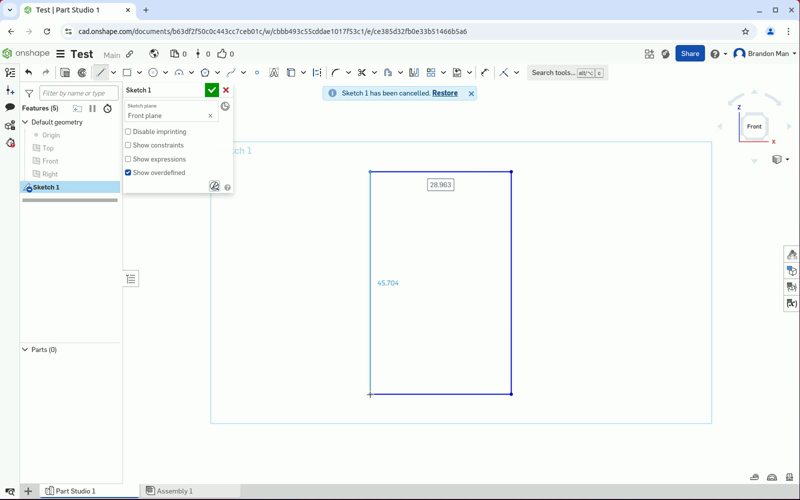
key(esc)
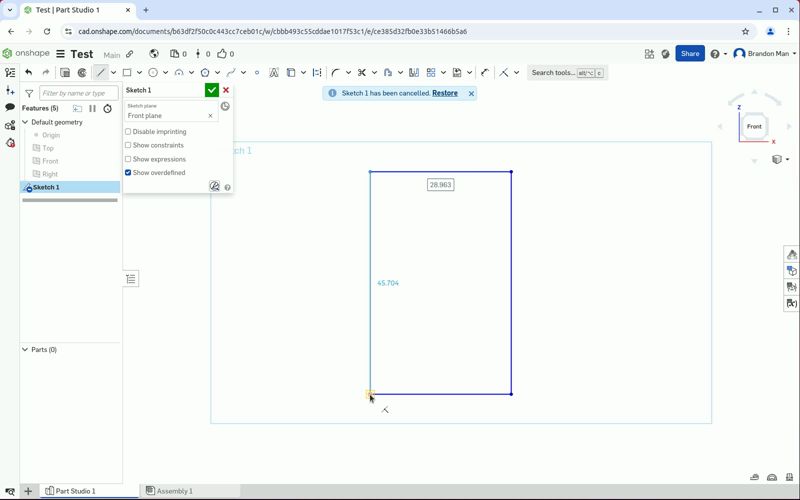
mouse_move(423, 239)
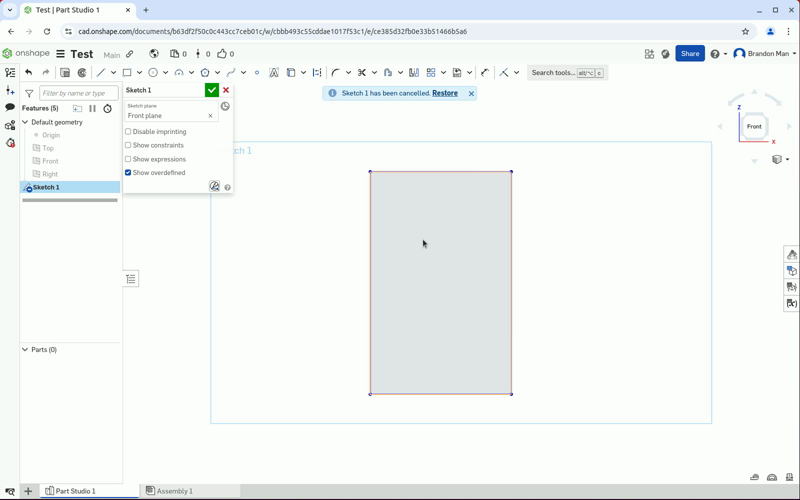
click(423, 239)
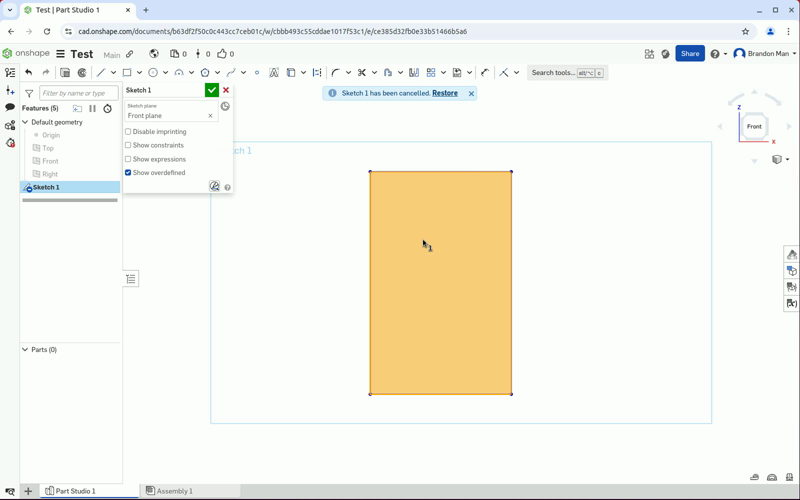
mouse_move(73, 352)
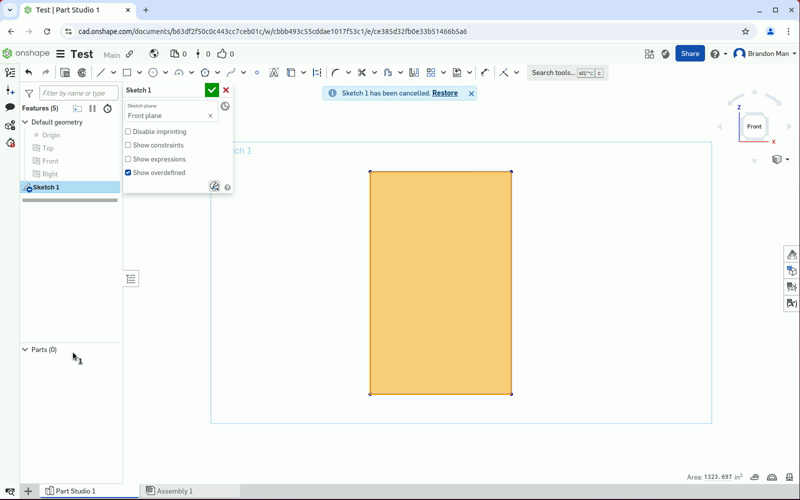
key(shift+y)
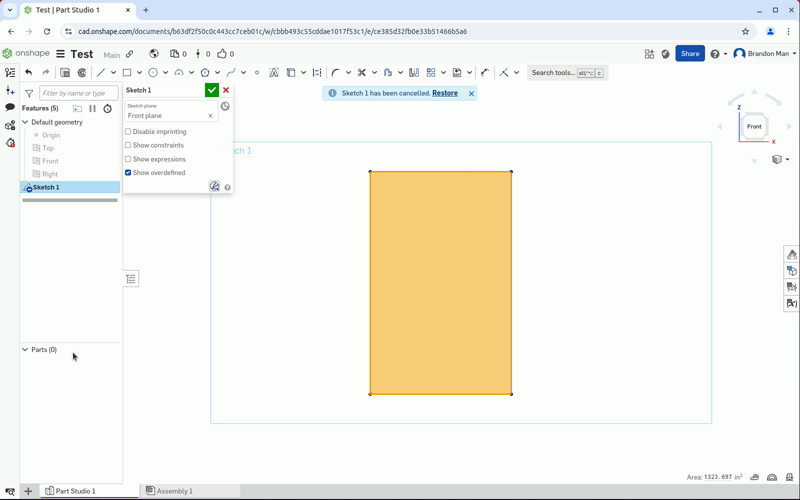
key(shift+e)
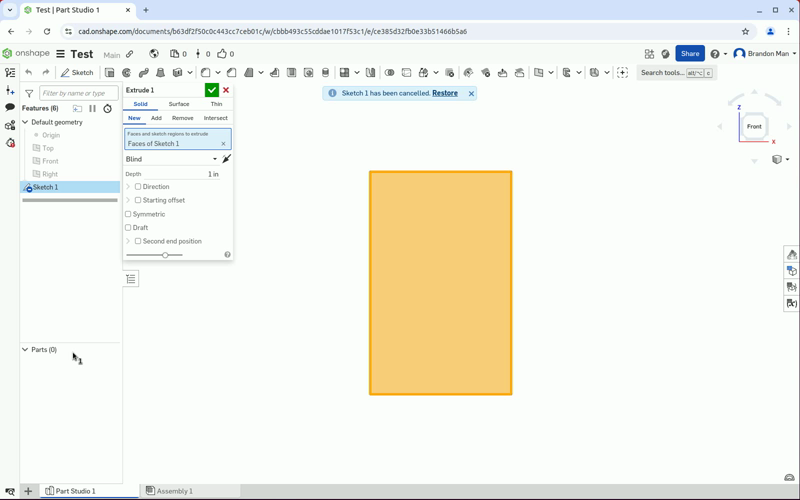
mouse_move(143, 106)
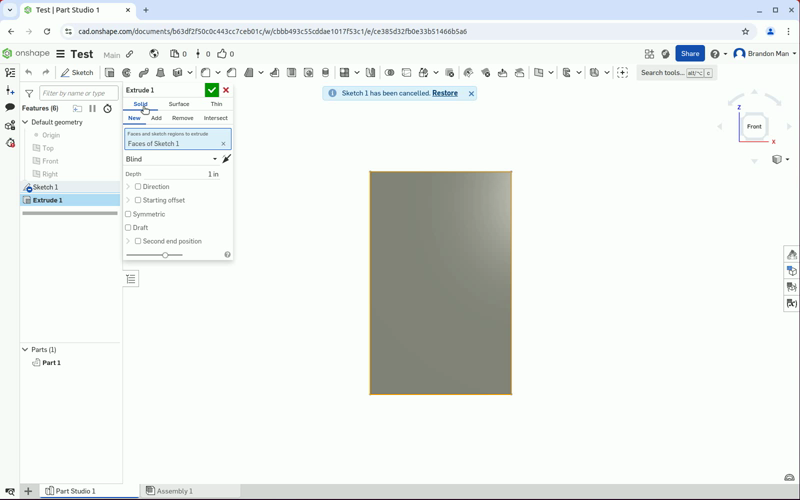
click(143, 106)
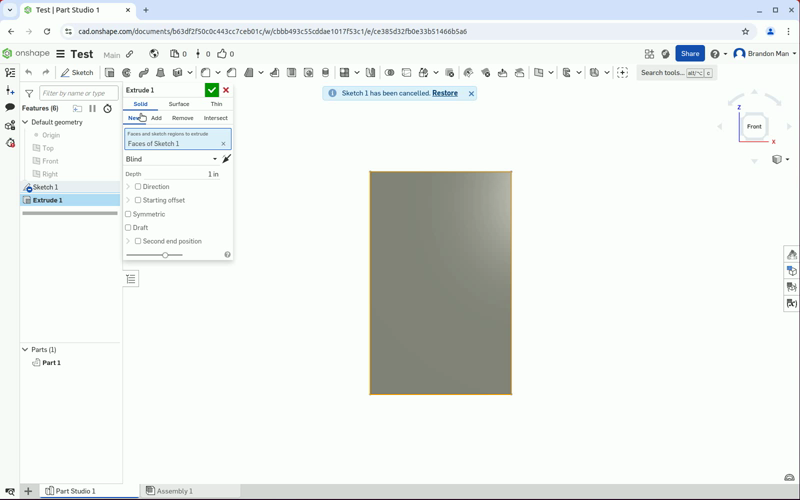
mouse_move(137, 120)
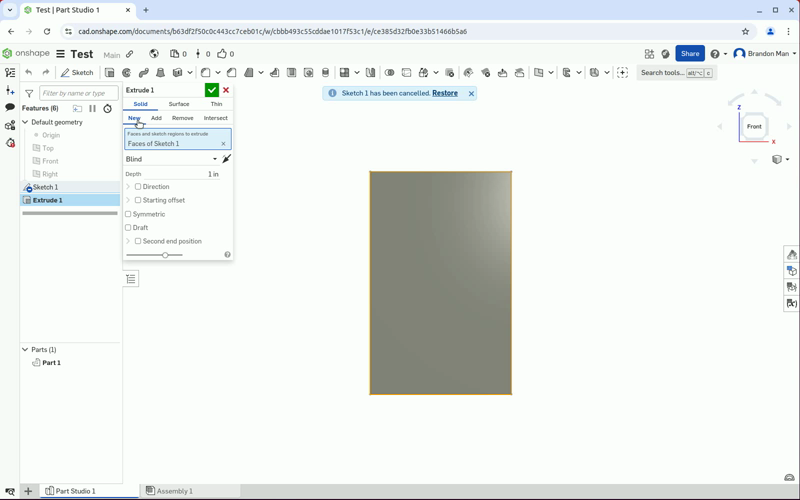
click(137, 120)
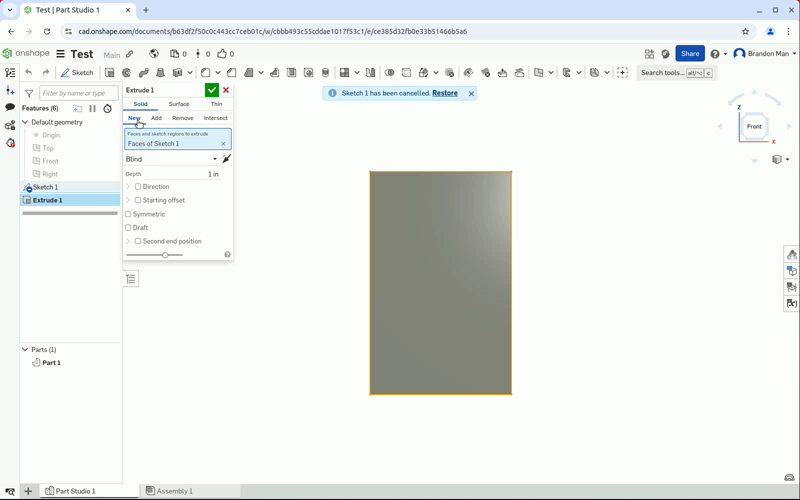
key(tab, 4)
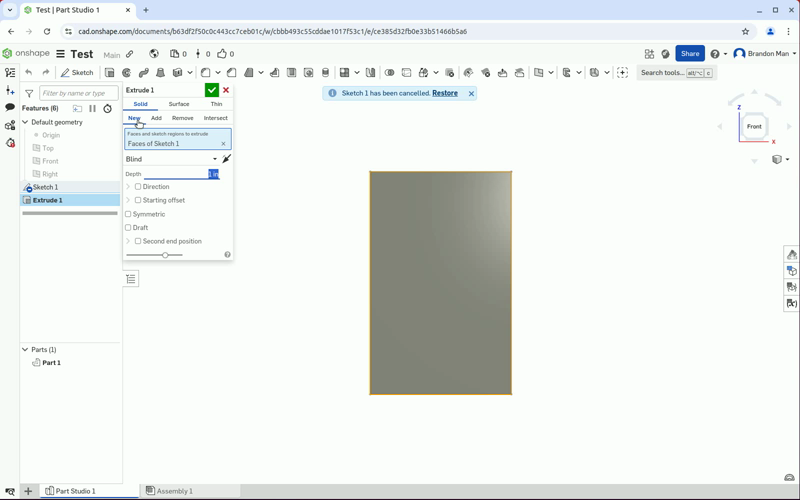
text(1.926)
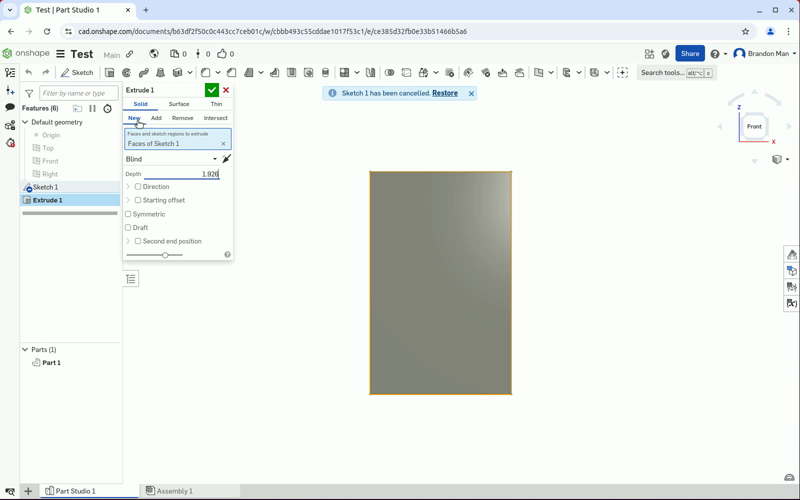
key(enter)
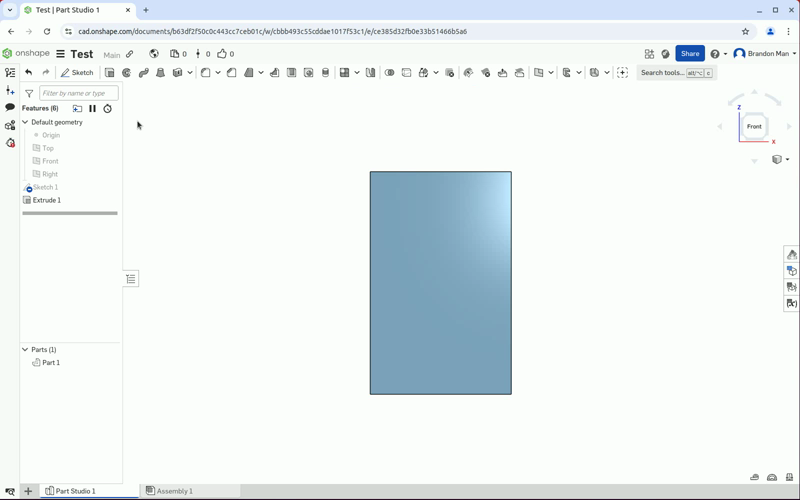
key(shift+h)
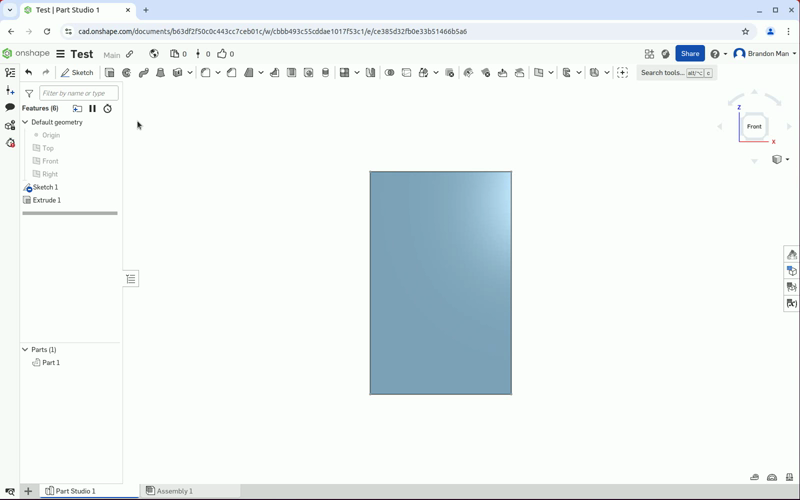
key(shift+h)
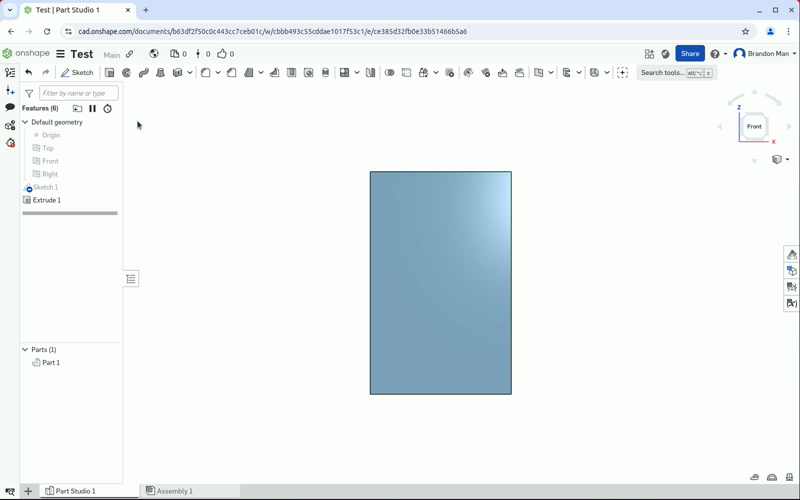
mouse_move(73, 189)
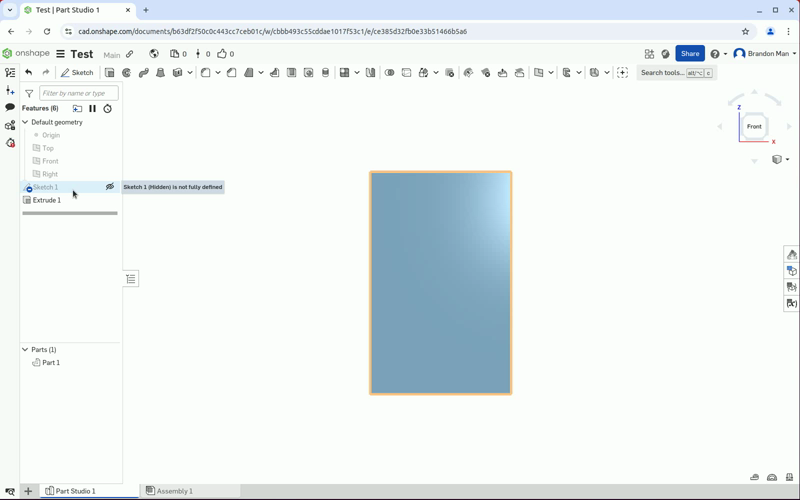
click(73, 189)
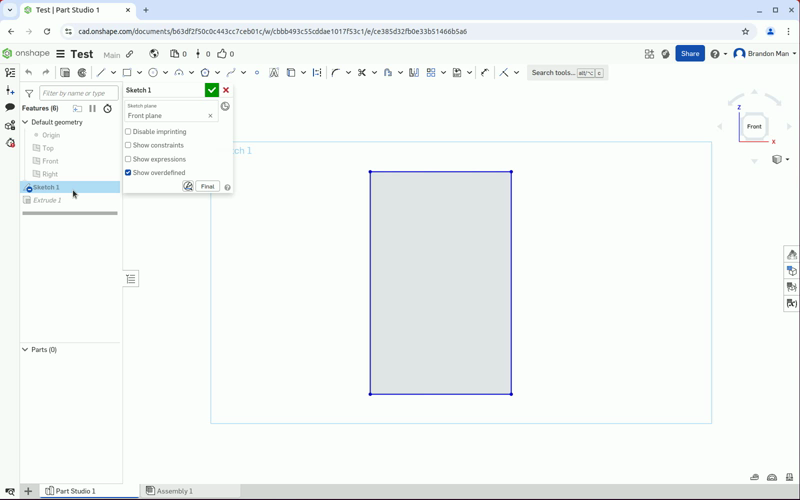
mouse_move(229, 92)
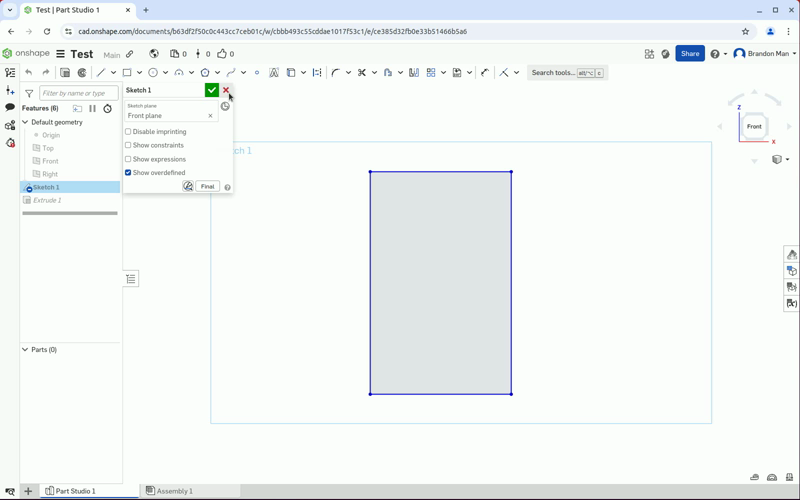
click(229, 92)
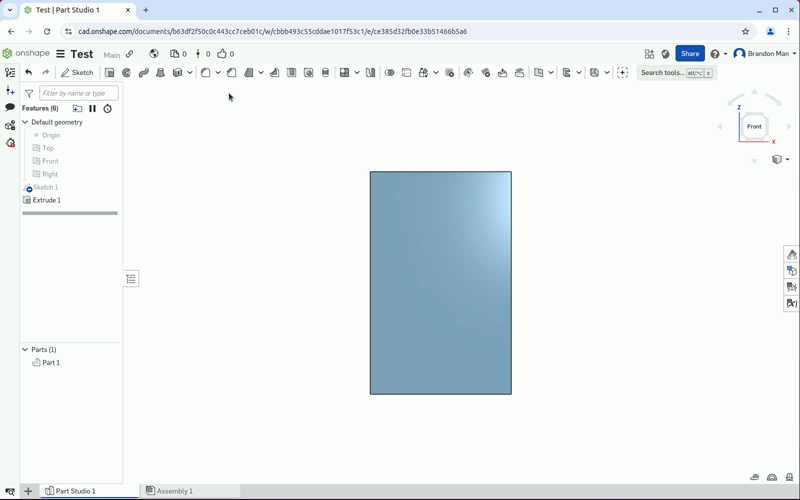
mouse_move(73, 352)
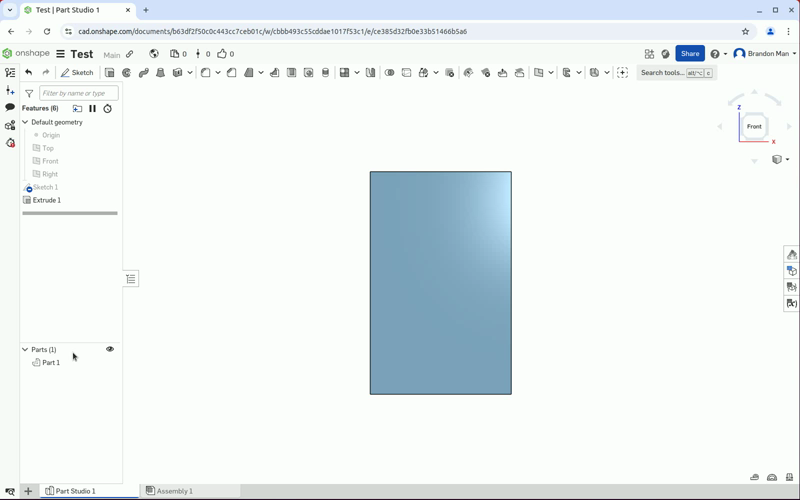
key(y)
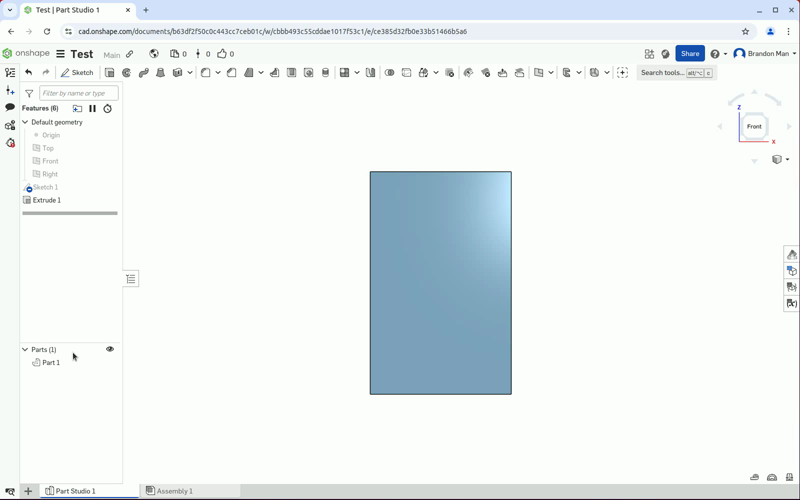
key(shift+p)
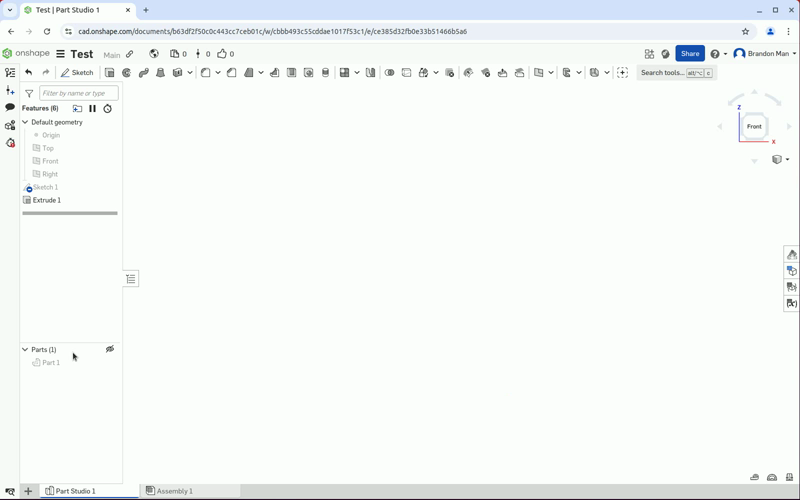
key(space)
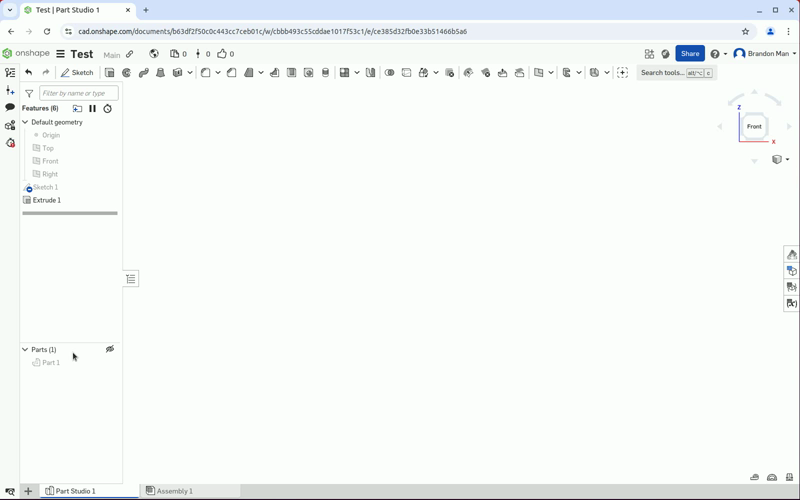
key_down(shift)
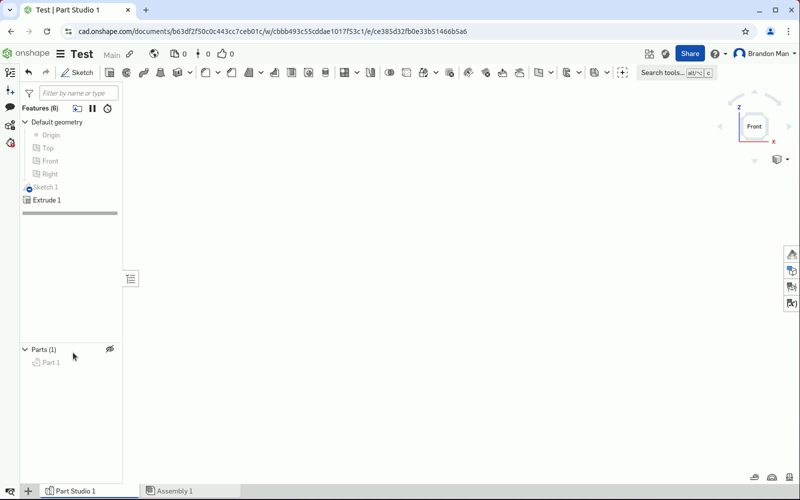
key(down)
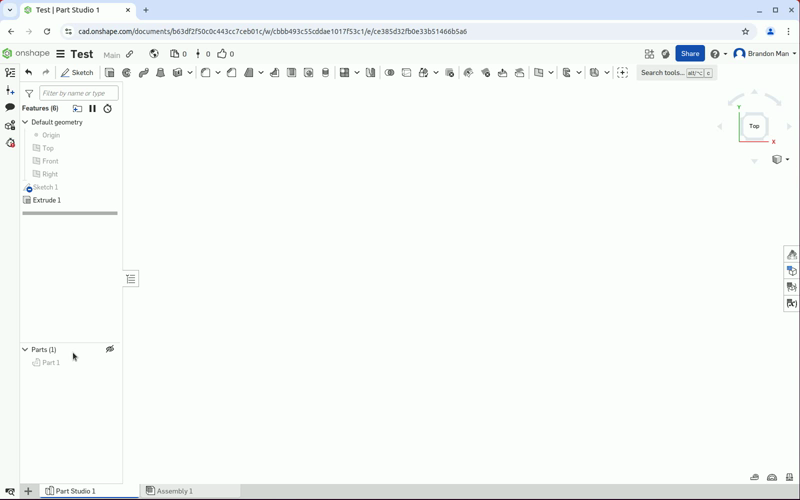
key_up(shift)
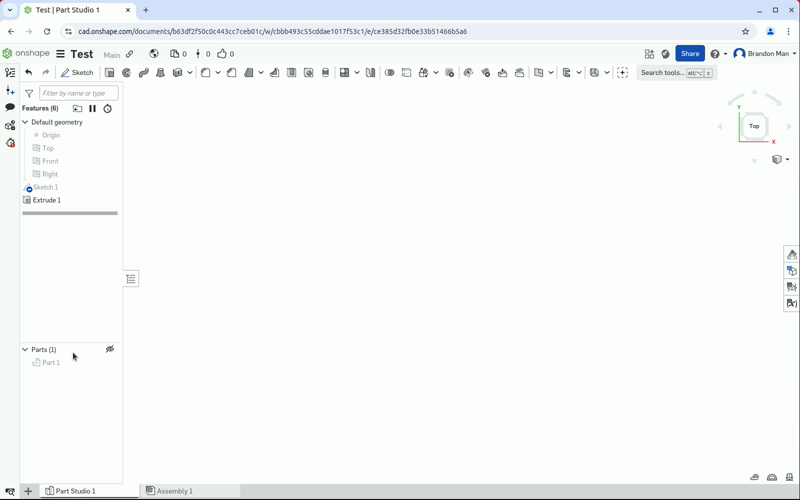
mouse_move(73, 352)
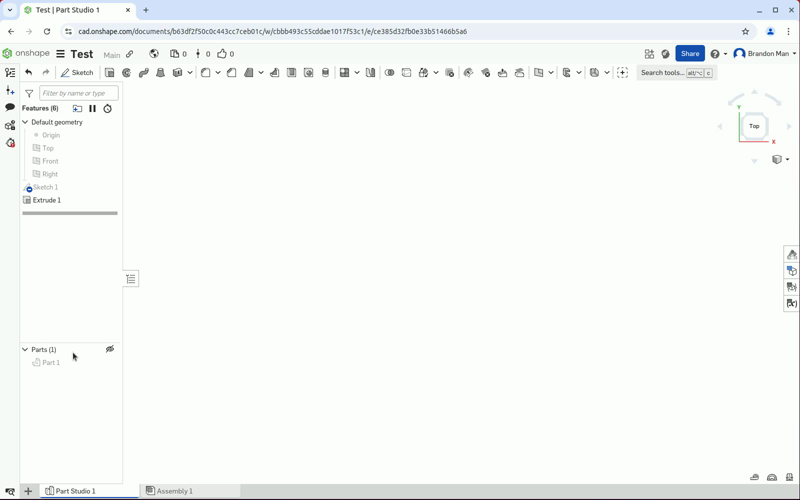
key(shift+y)
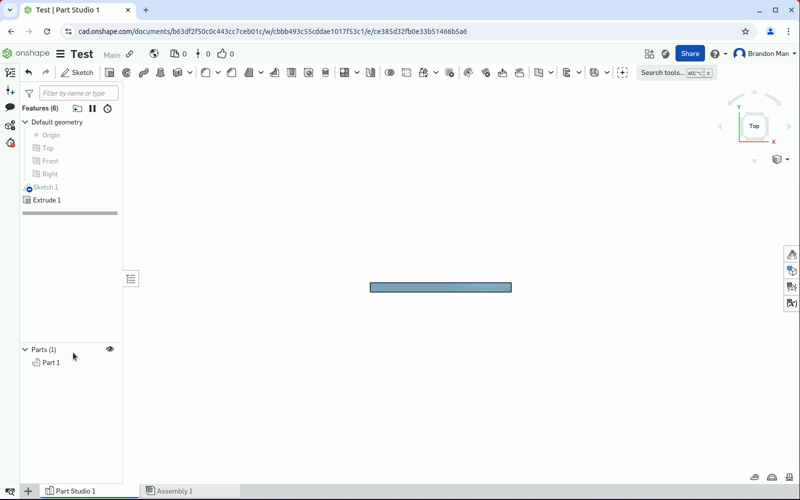
mouse_move(541, 75)
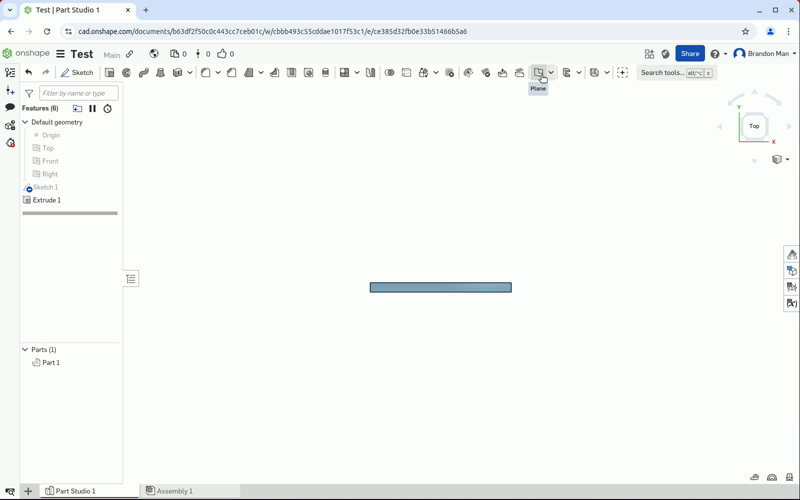
click(541, 75)
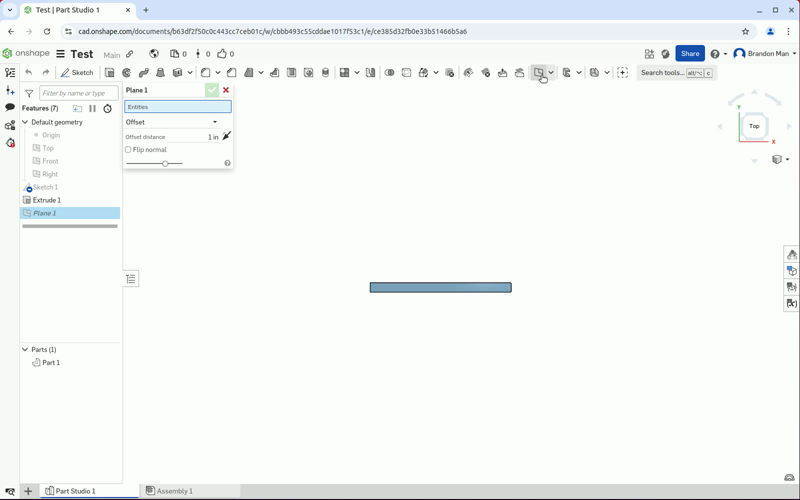
mouse_move(73, 150)
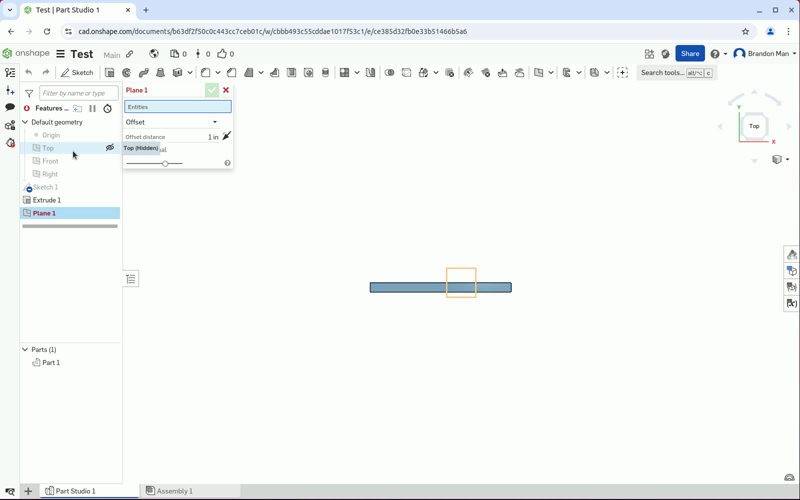
click(73, 150)
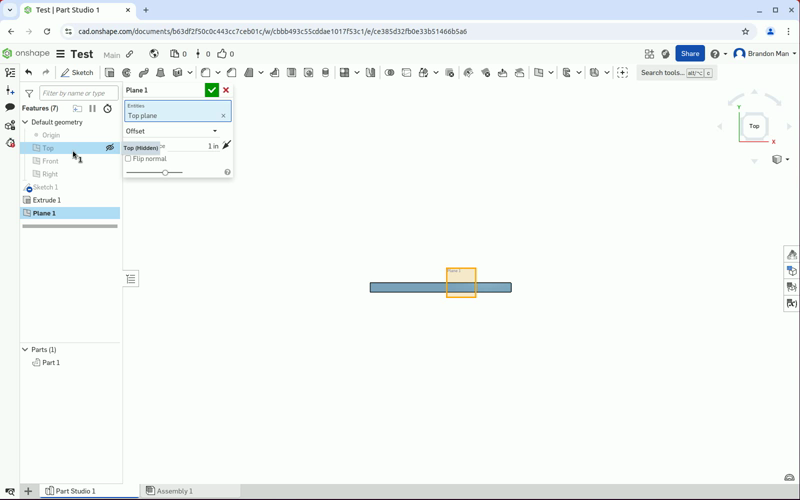
key(tab, 2)
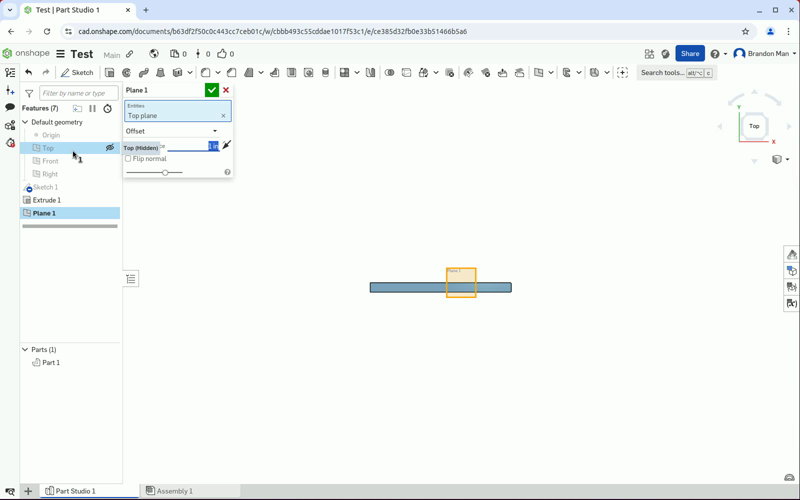
text(23.108)
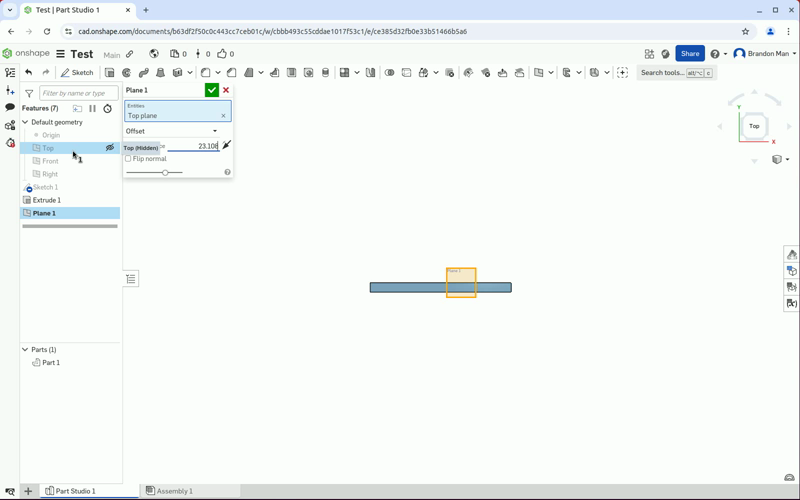
key(enter, 2)
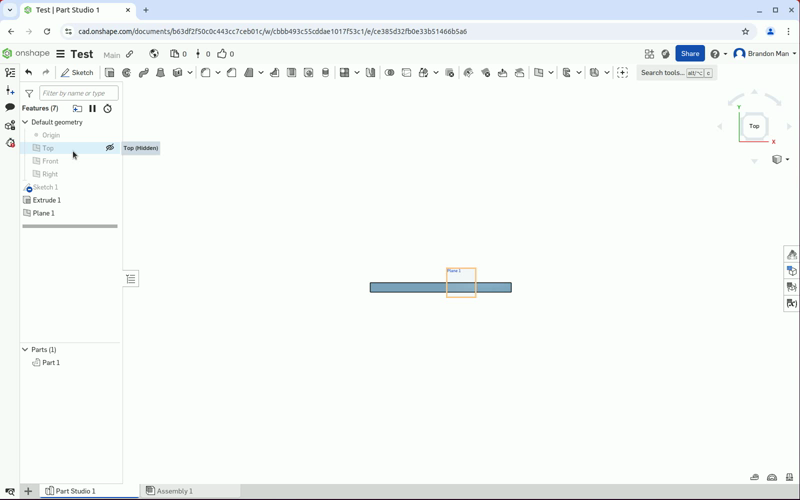
key(shift+s)
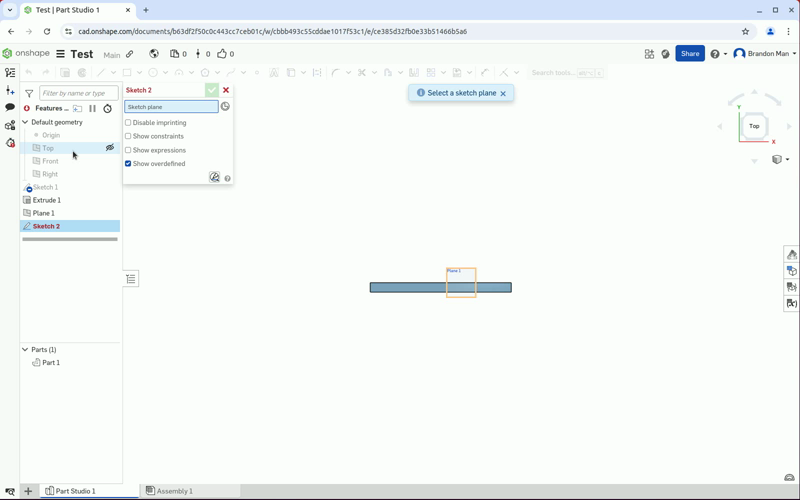
mouse_move(73, 215)
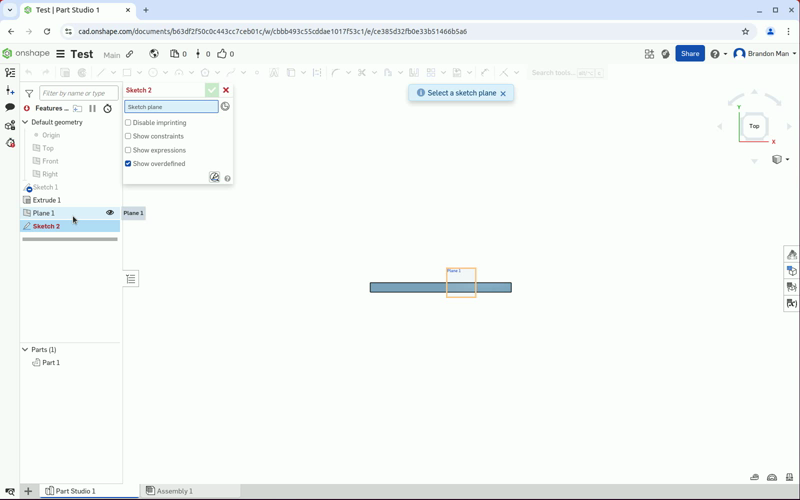
click(73, 215)
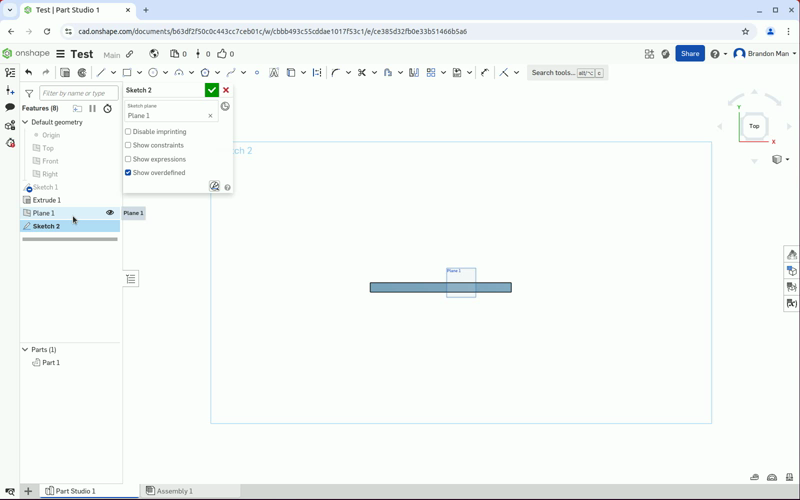
mouse_move(73, 352)
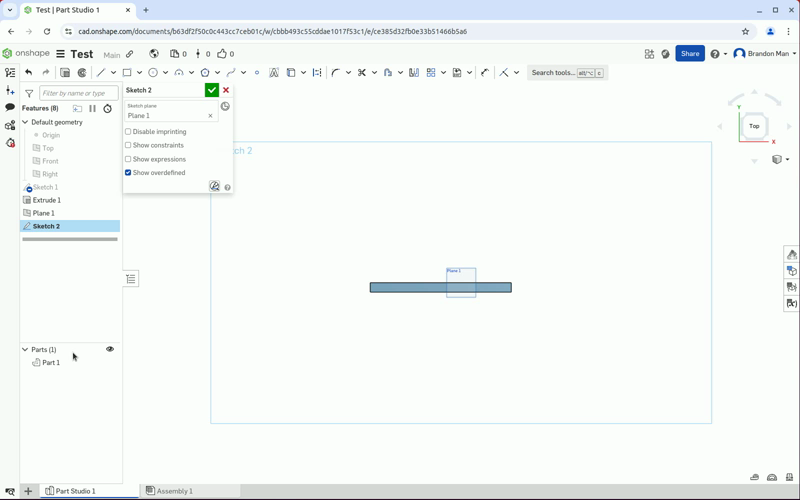
key(y)
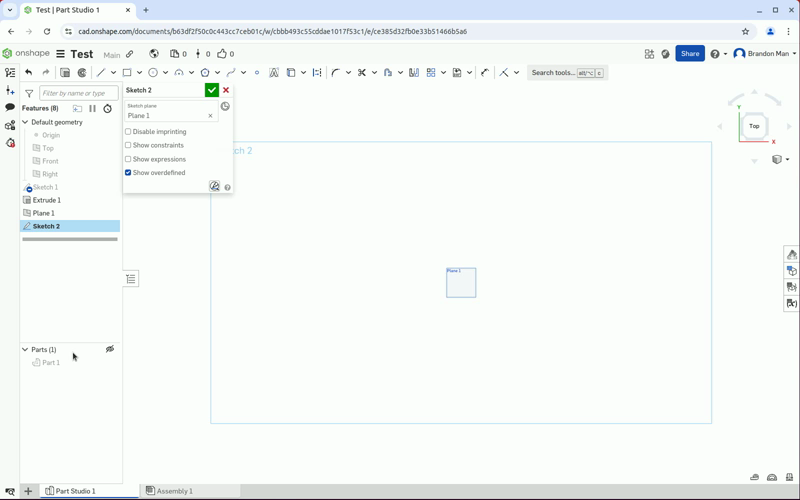
key(l)
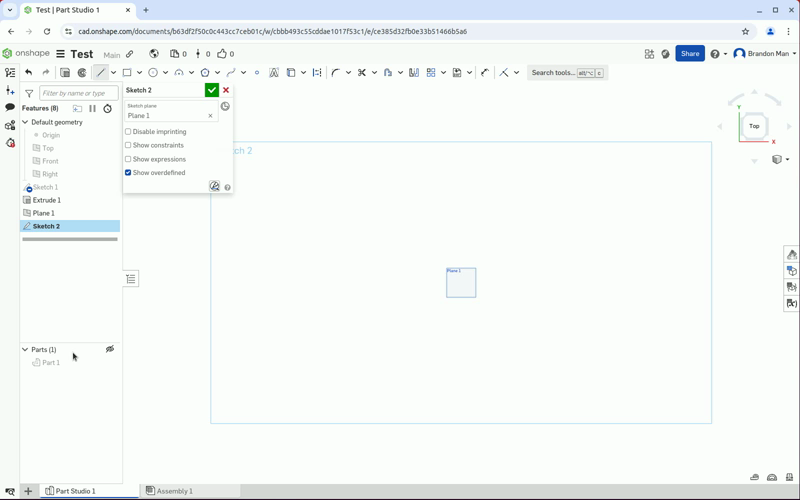
key_down(shift)
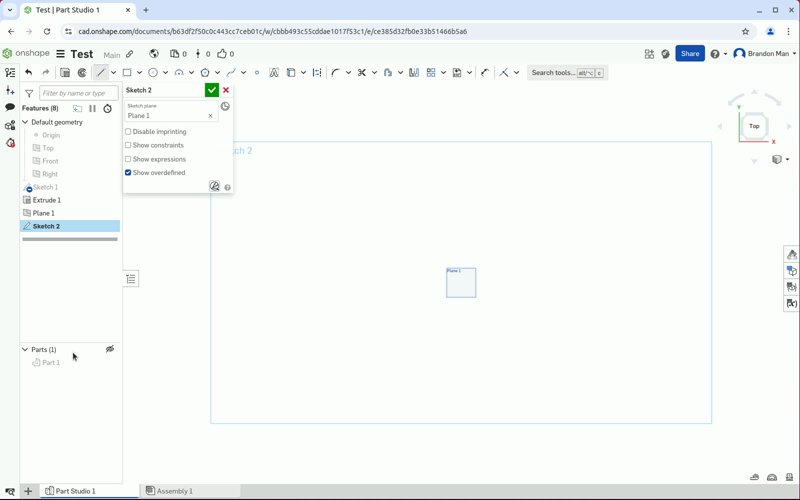
mouse_move(372, 290)
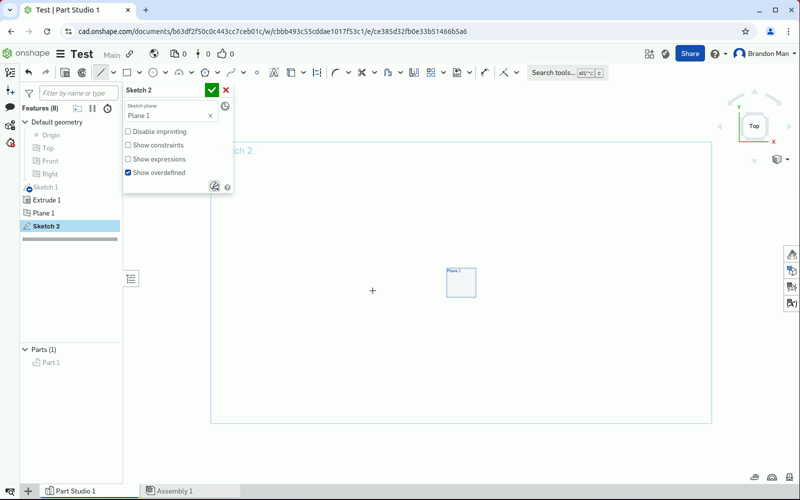
click(372, 290)
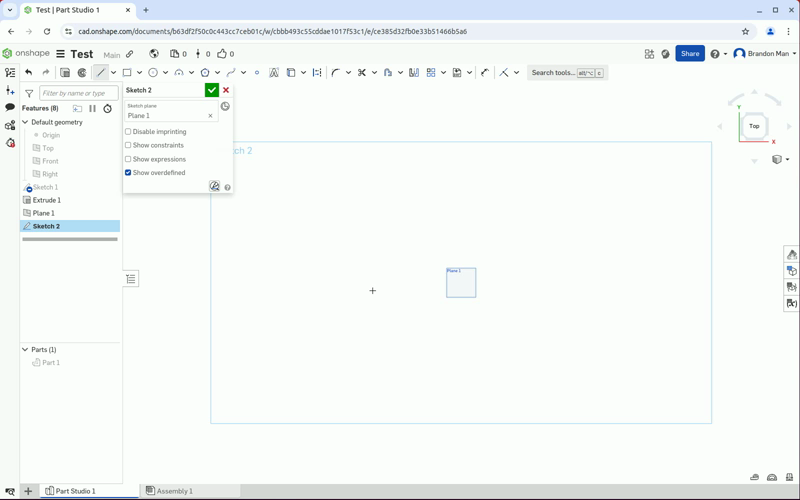
key_up(shift)
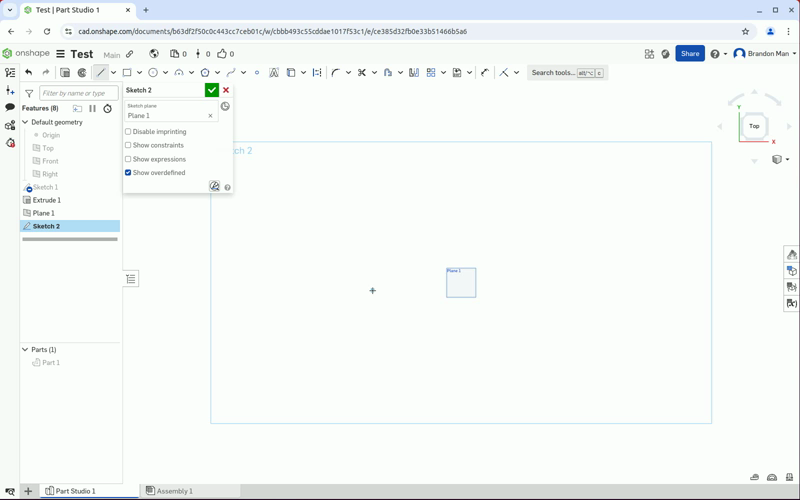
key_down(shift)
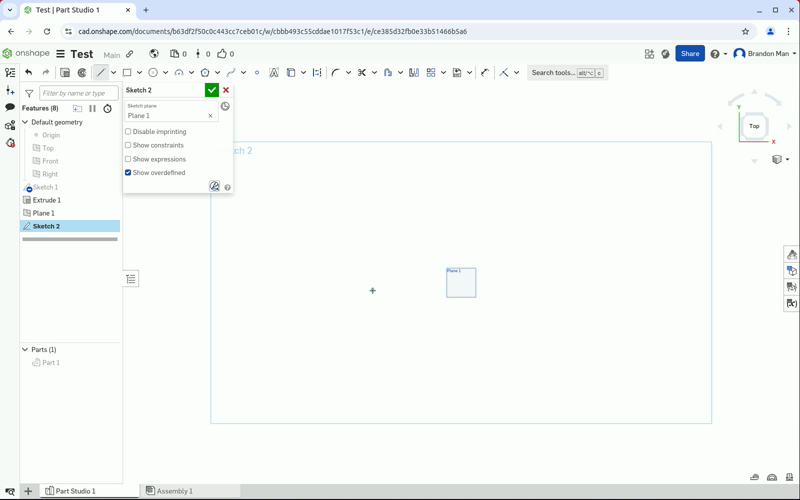
mouse_move(509, 290)
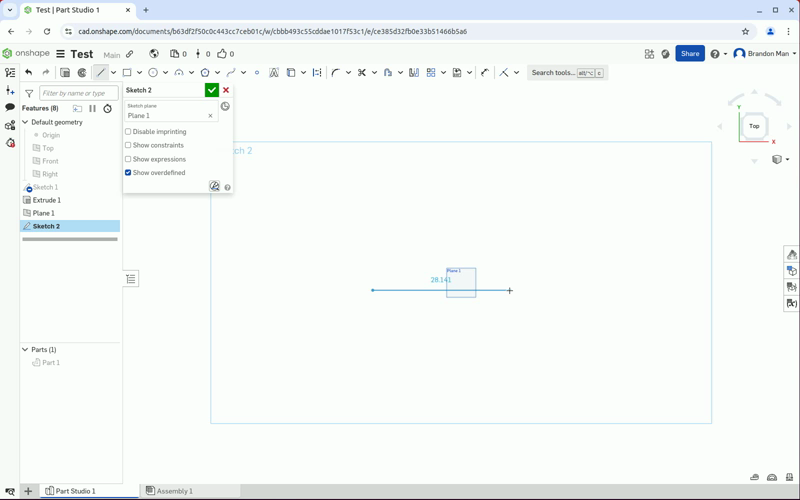
click(509, 290)
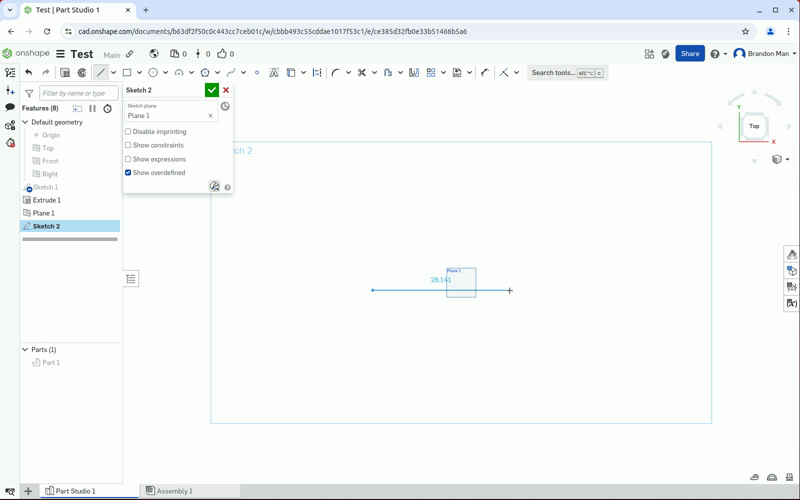
key_up(shift)
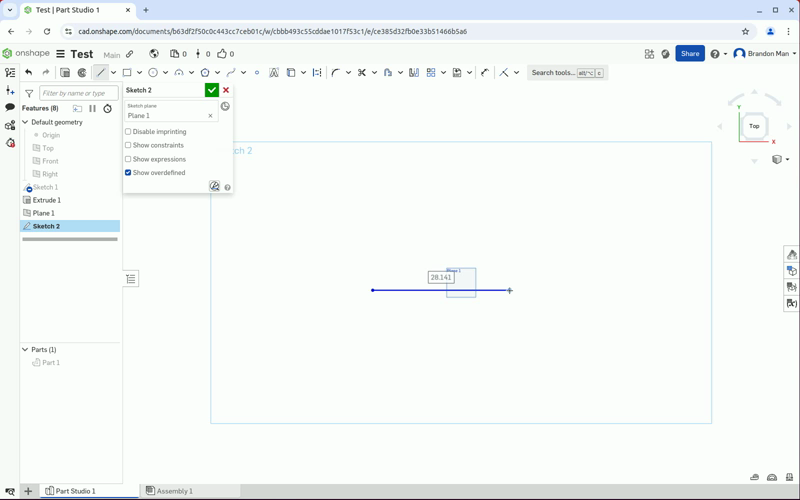
key_down(shift)
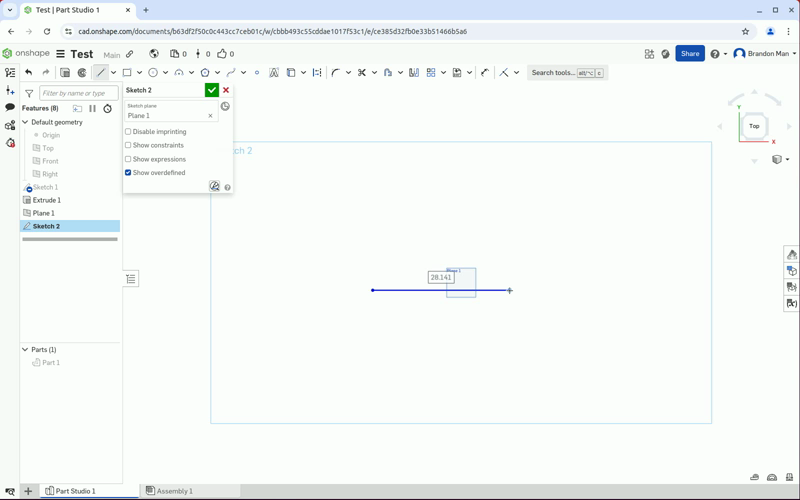
mouse_move(539, 290)
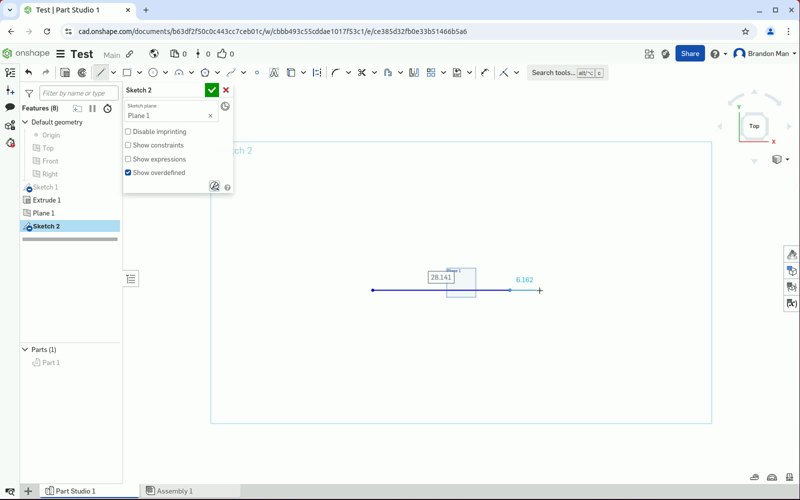
mouse_move(509, 285)
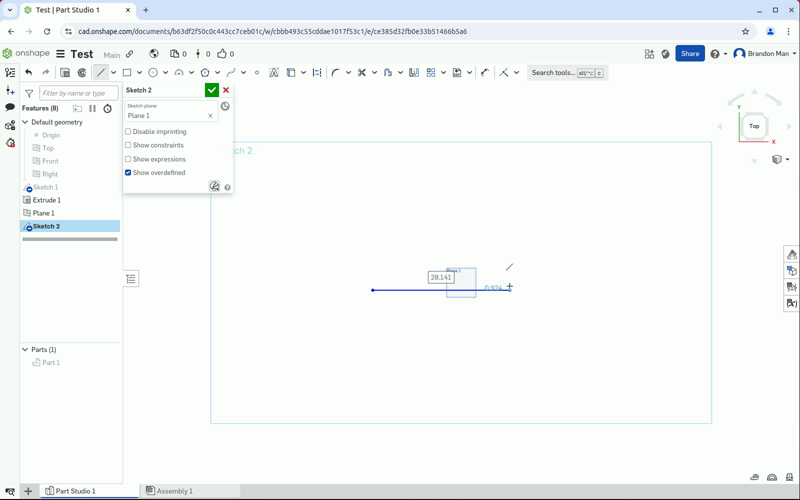
scroll(6)
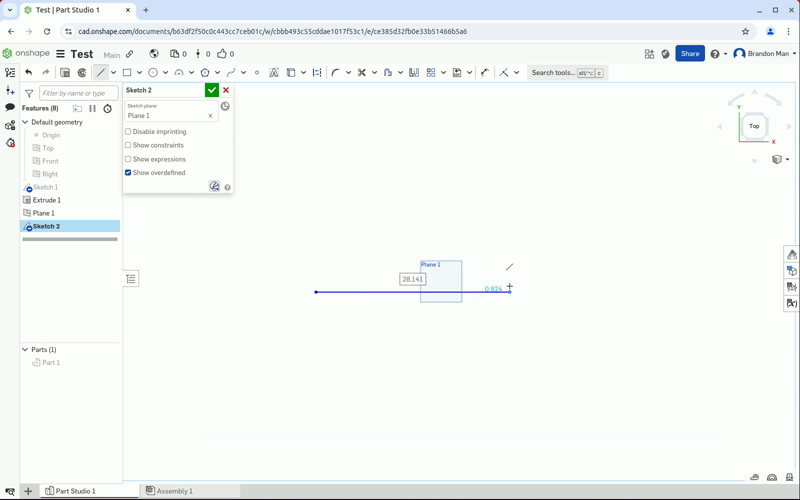
scroll(6)
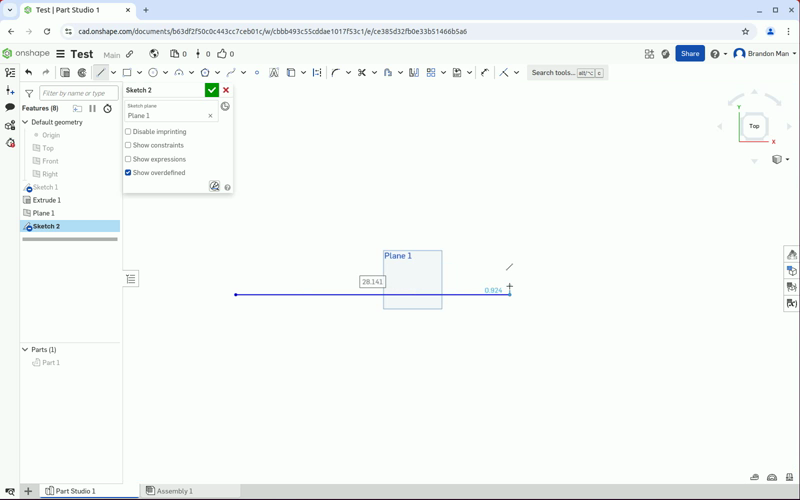
scroll(6)
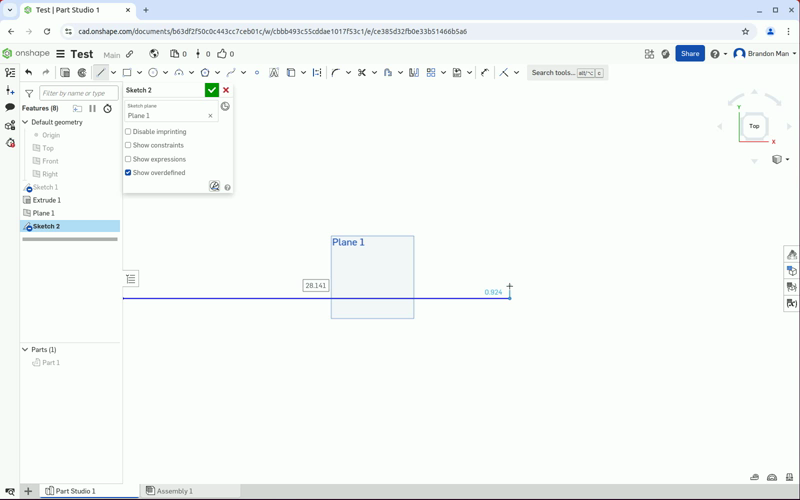
scroll(6)
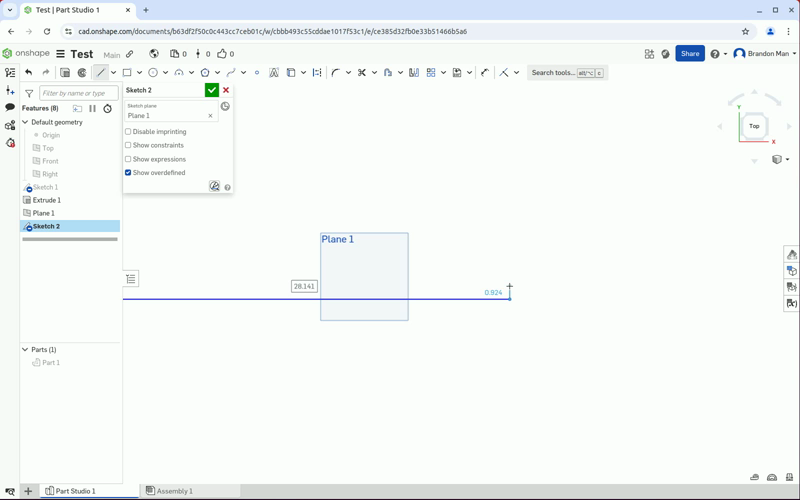
scroll(6)
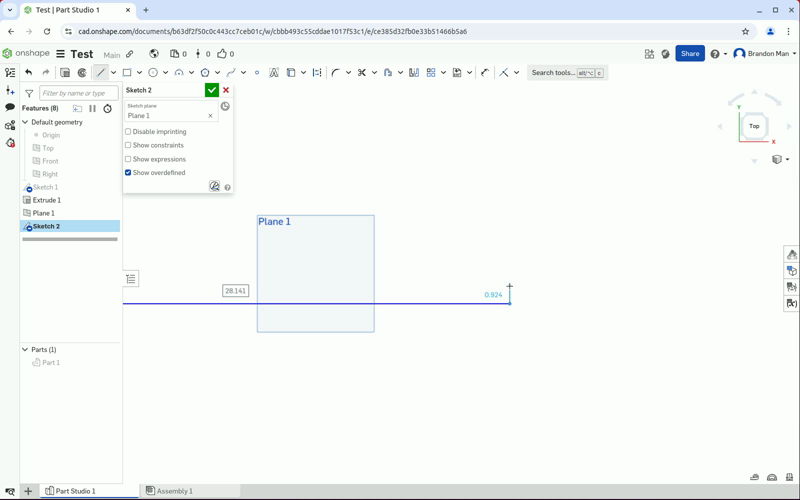
scroll(6)
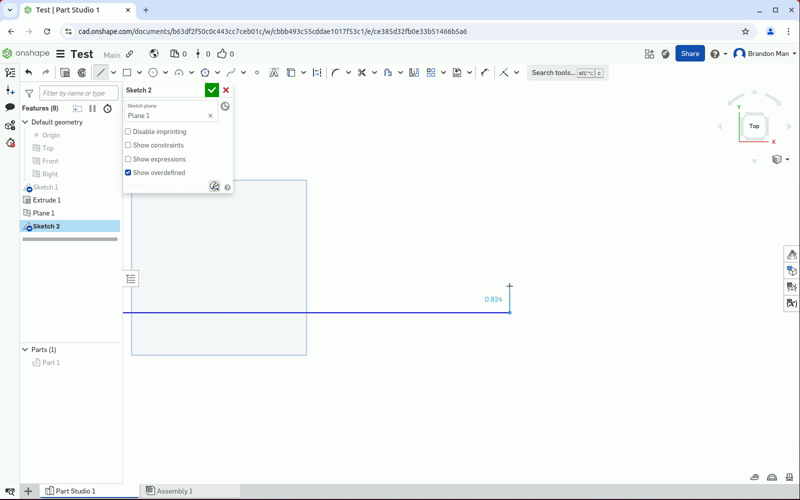
scroll(6)
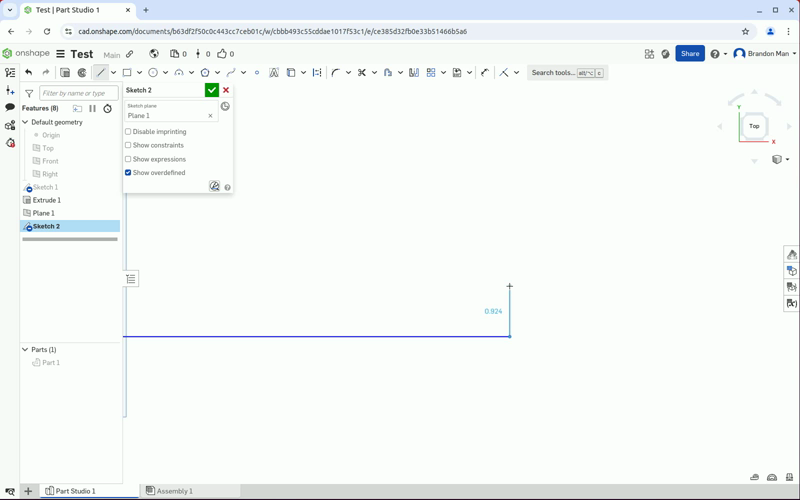
click(509, 285)
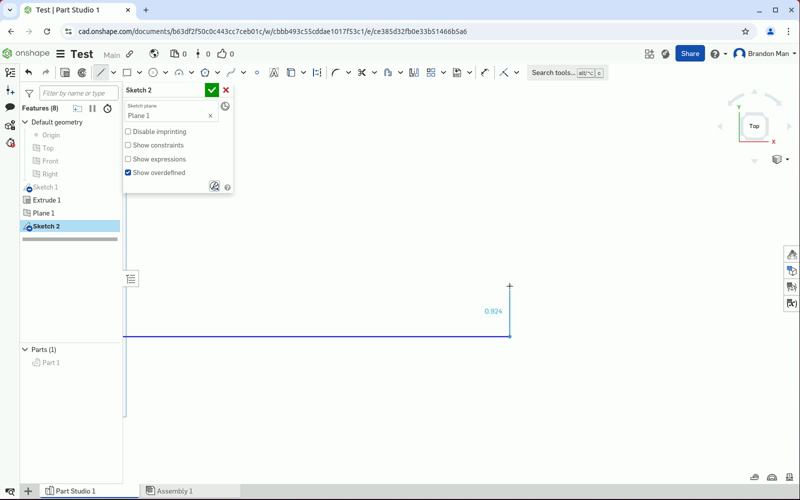
scroll(-6)
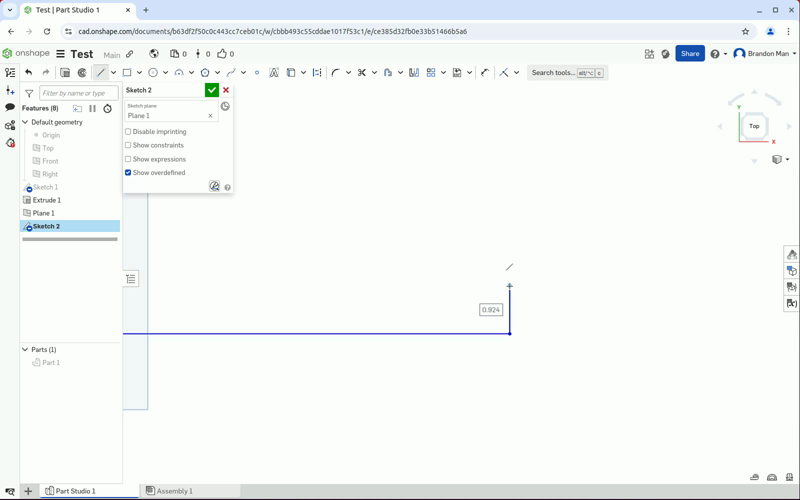
scroll(-6)
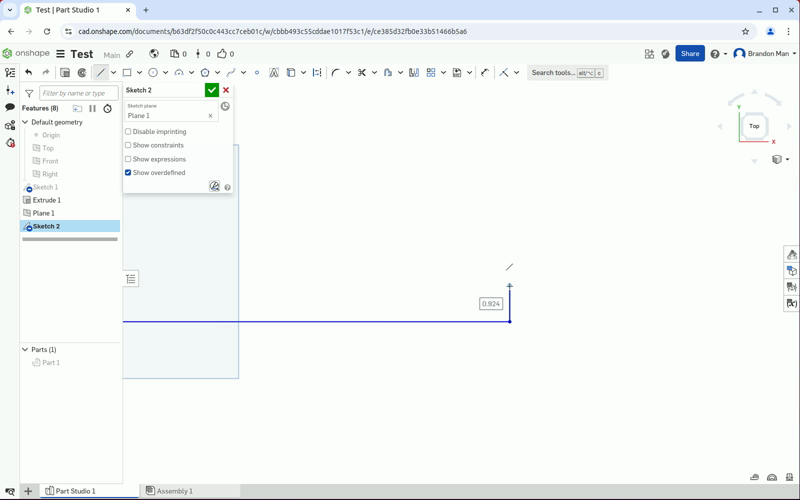
scroll(-6)
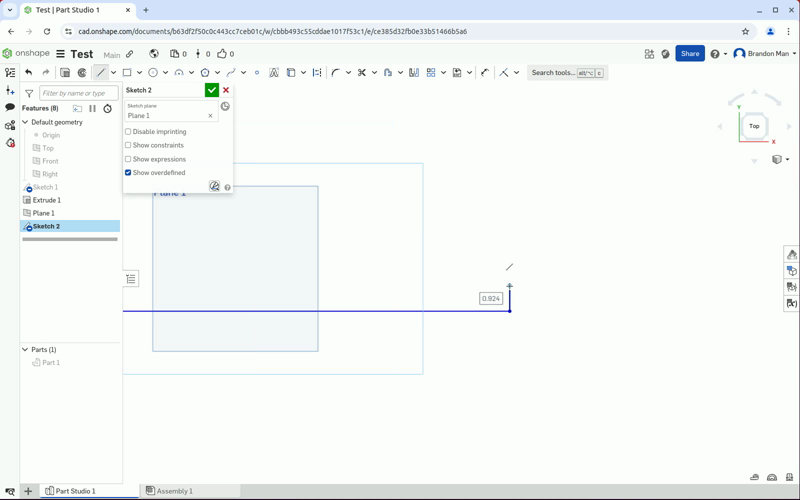
scroll(-6)
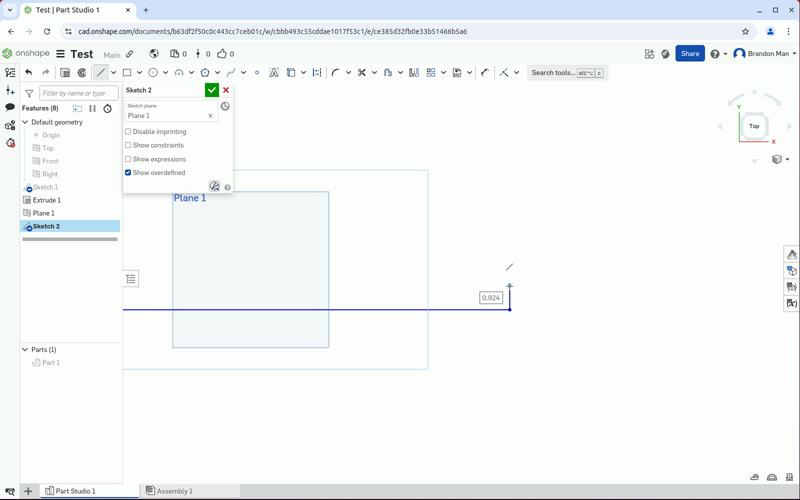
scroll(-6)
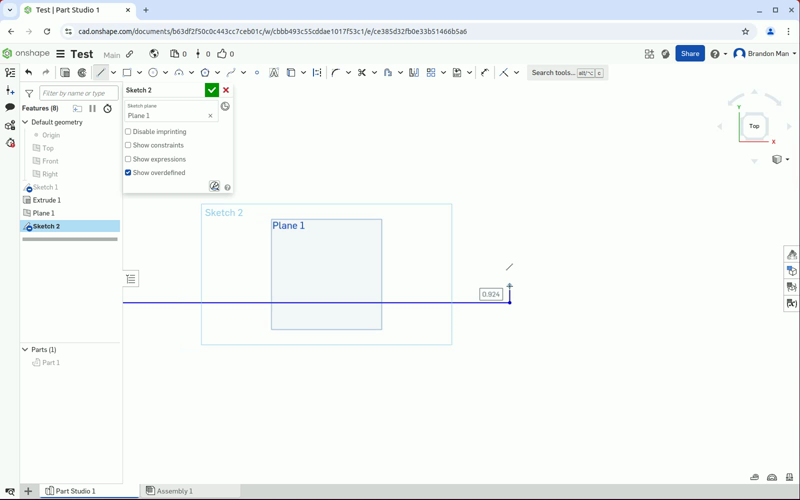
scroll(-6)
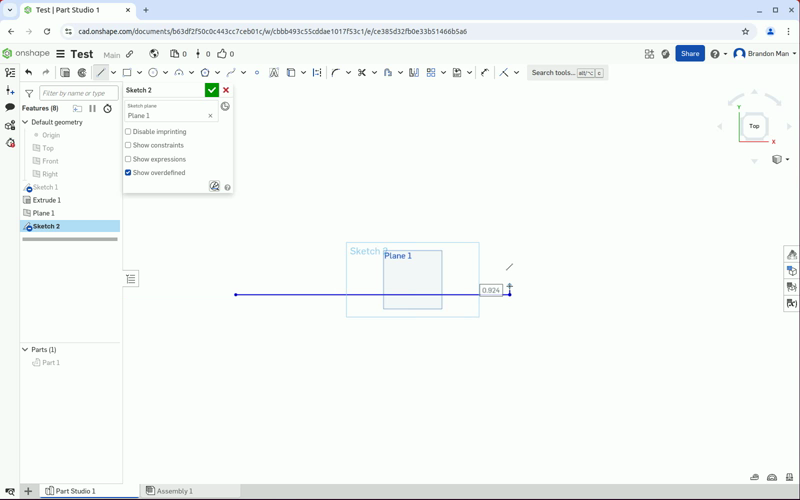
scroll(-6)
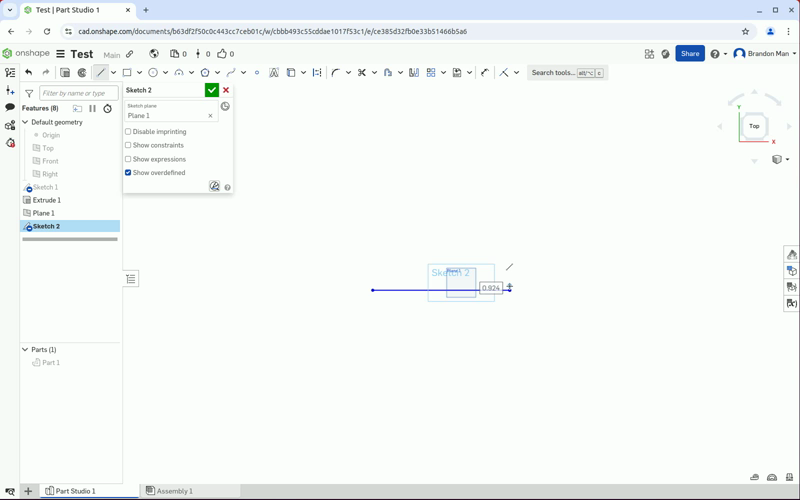
key_up(shift)
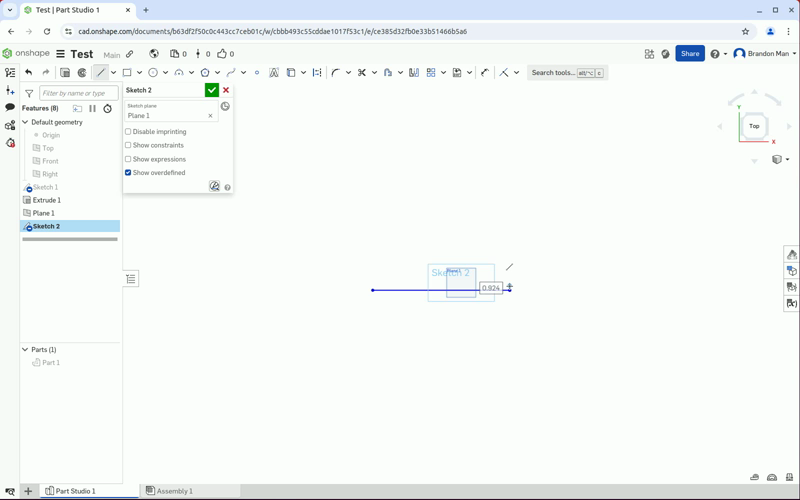
key_down(shift)
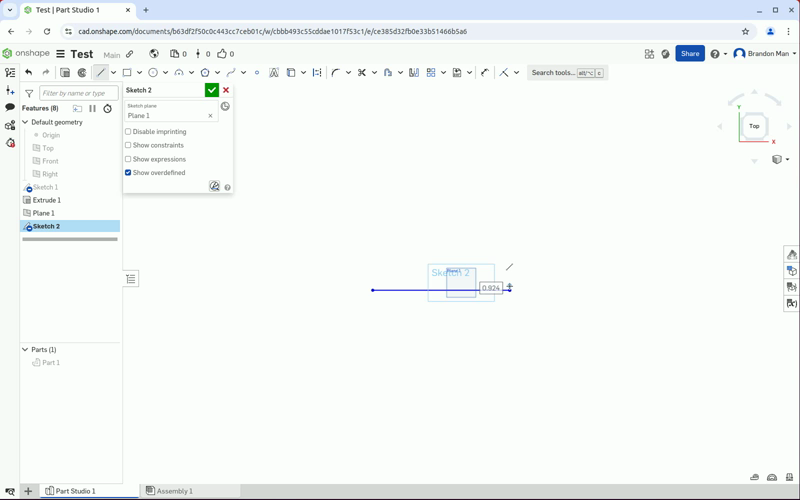
mouse_move(372, 285)
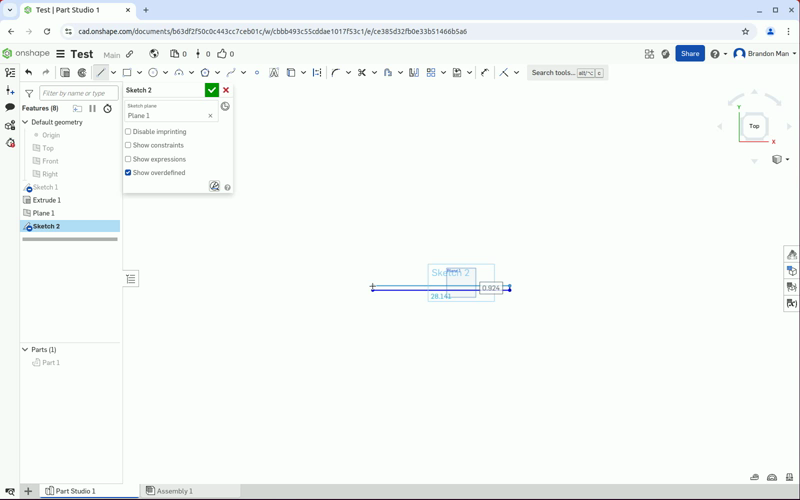
click(372, 285)
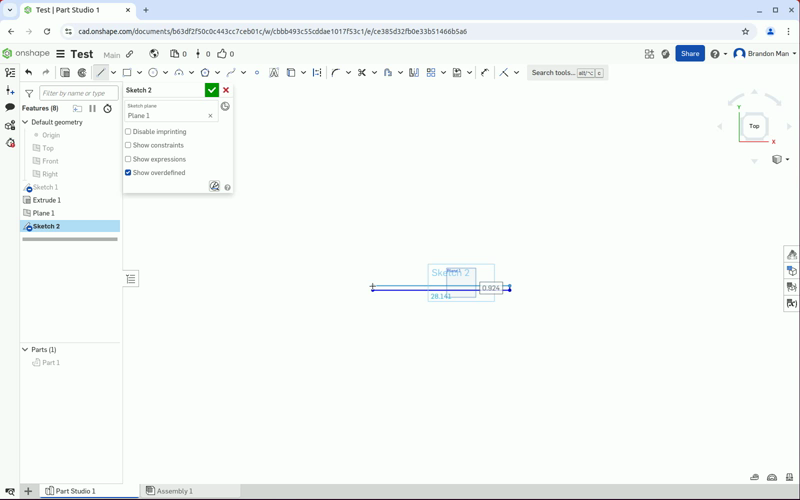
key_up(shift)
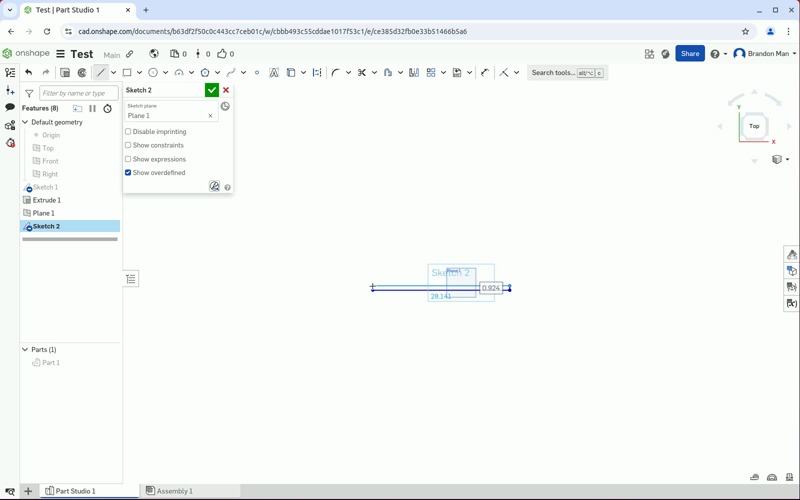
mouse_move(402, 285)
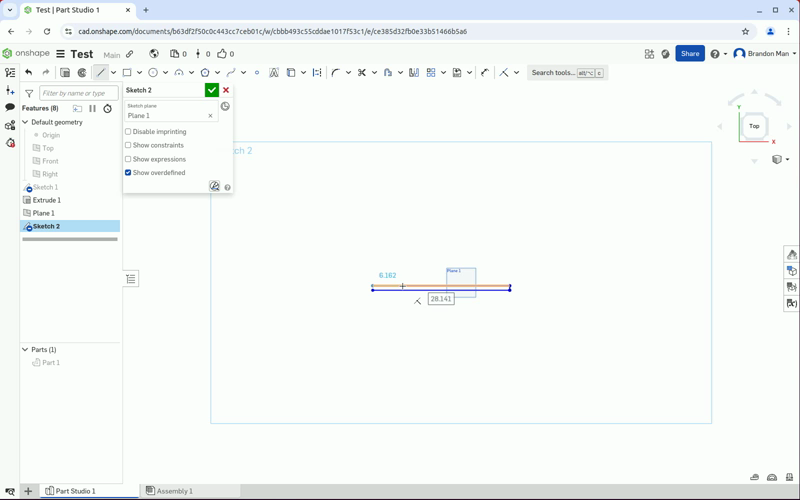
key_down(shift)
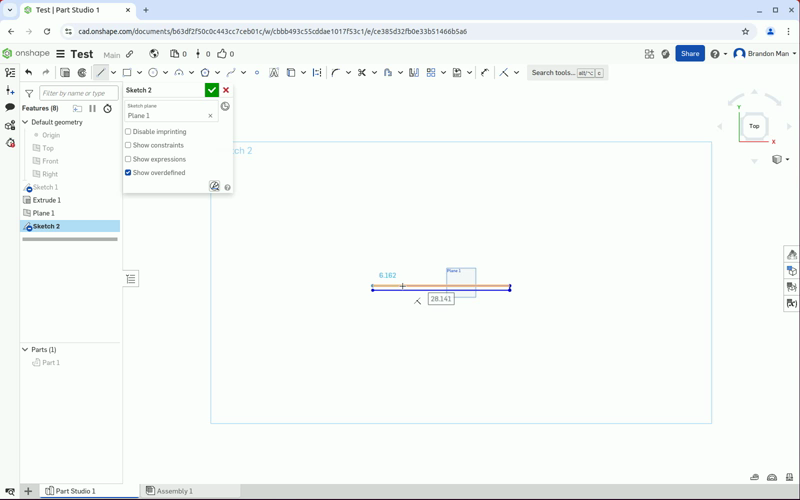
mouse_move(372, 290)
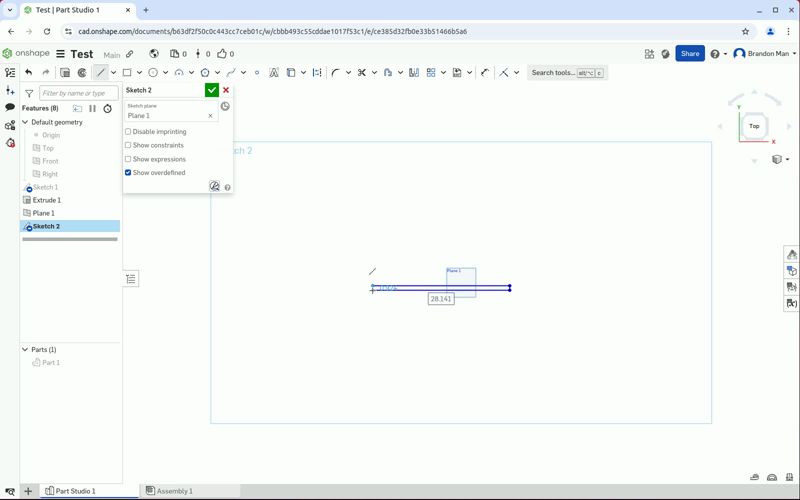
scroll(6)
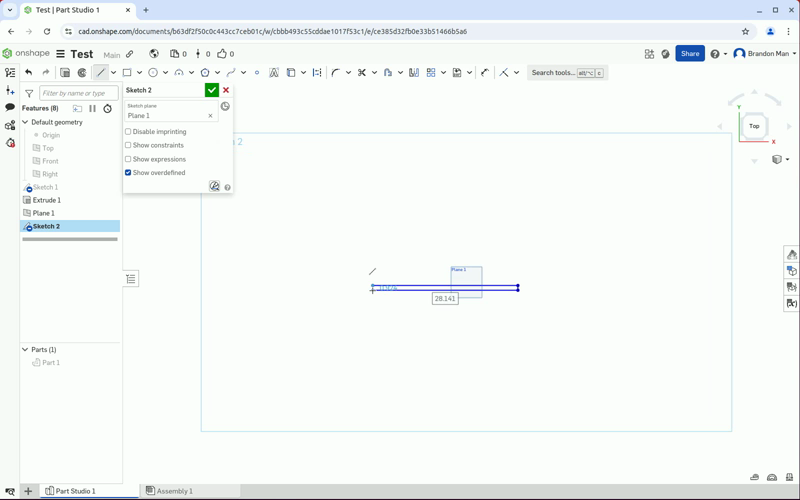
scroll(6)
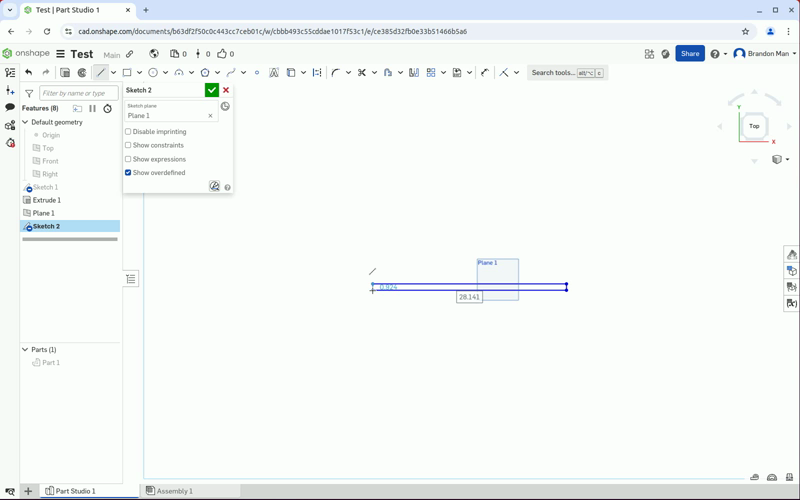
scroll(6)
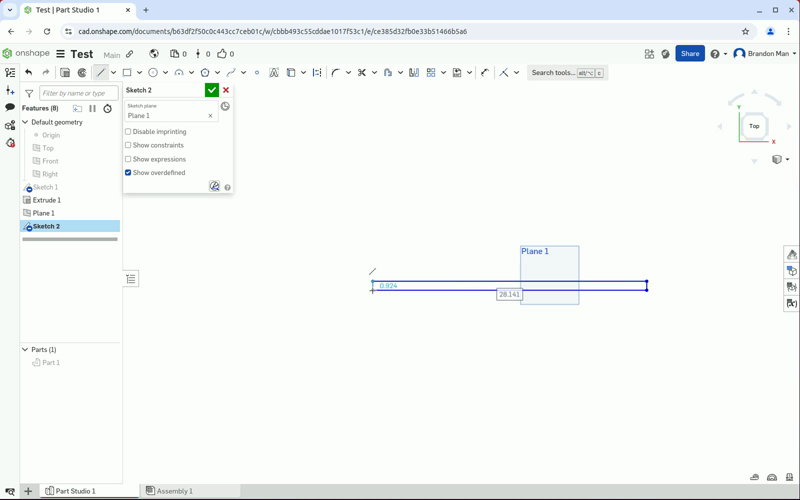
scroll(6)
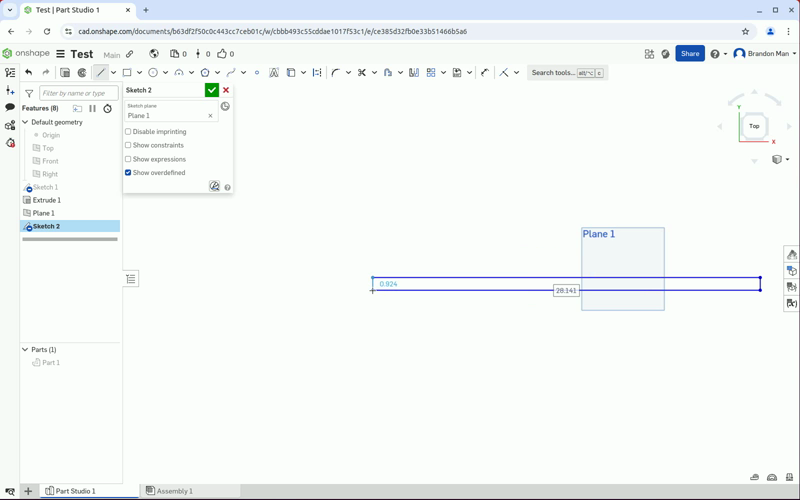
scroll(6)
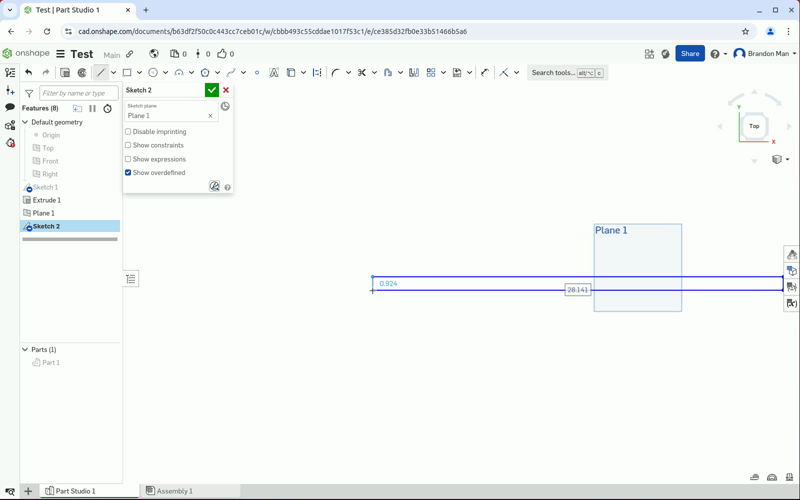
scroll(6)
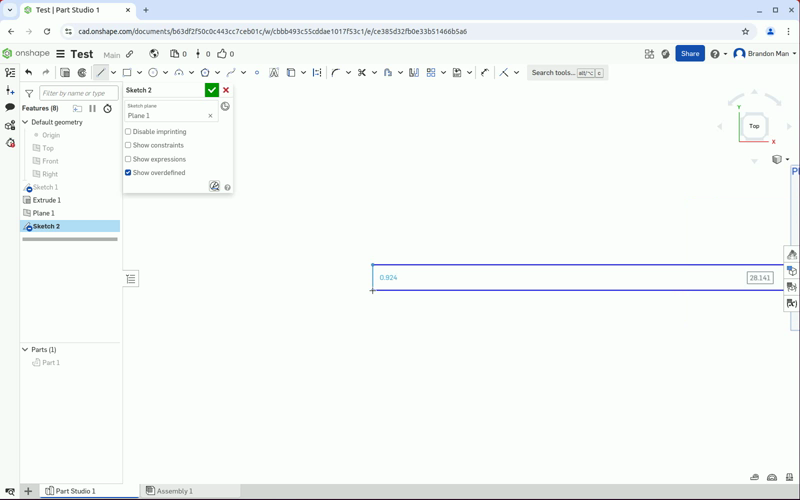
scroll(6)
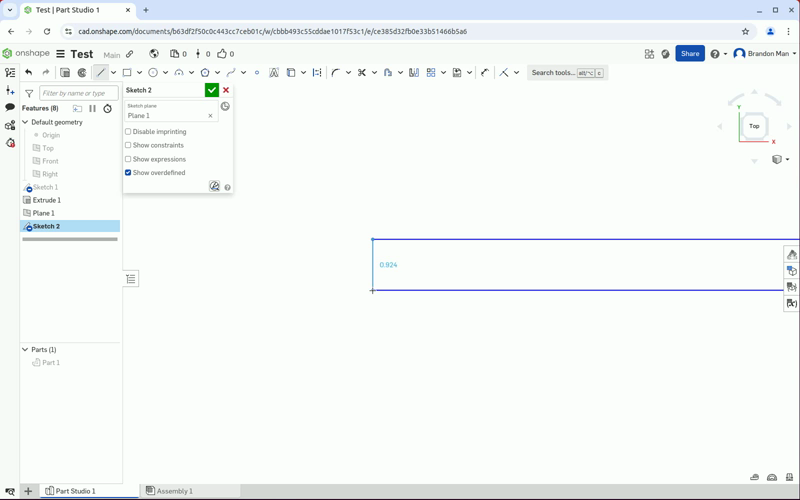
key_up(shift)
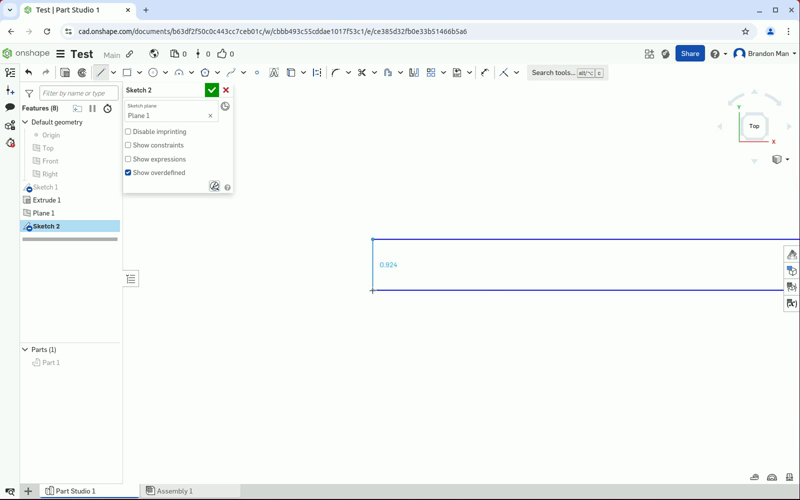
click(372, 290)
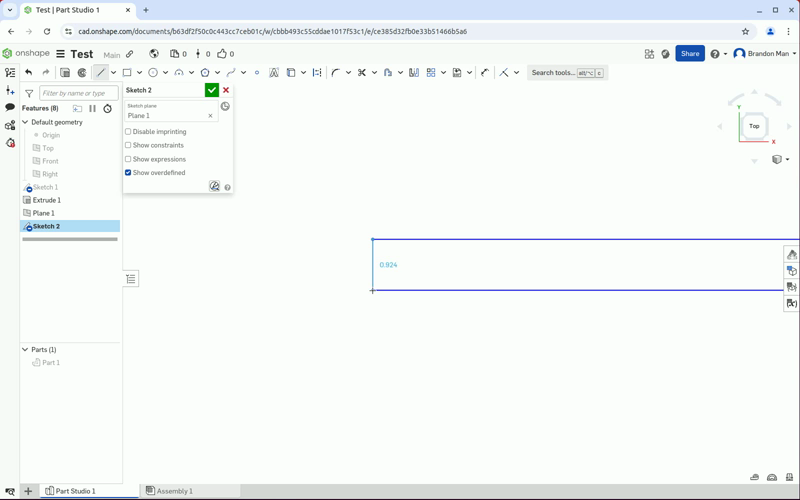
scroll(-6)
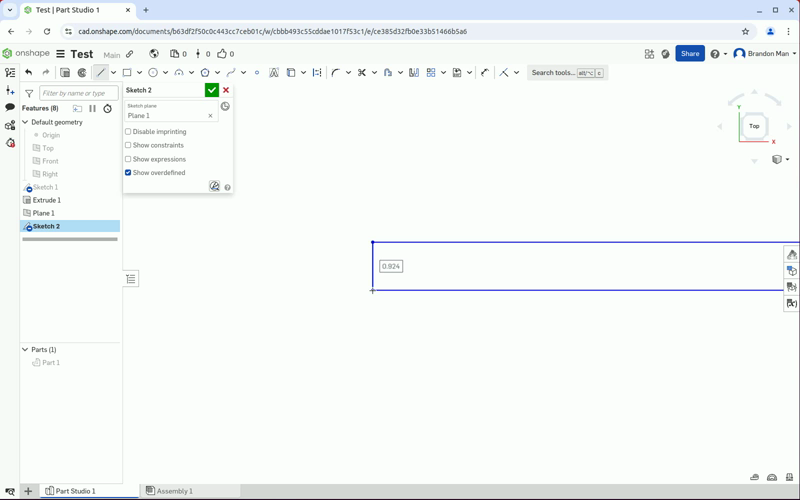
scroll(-6)
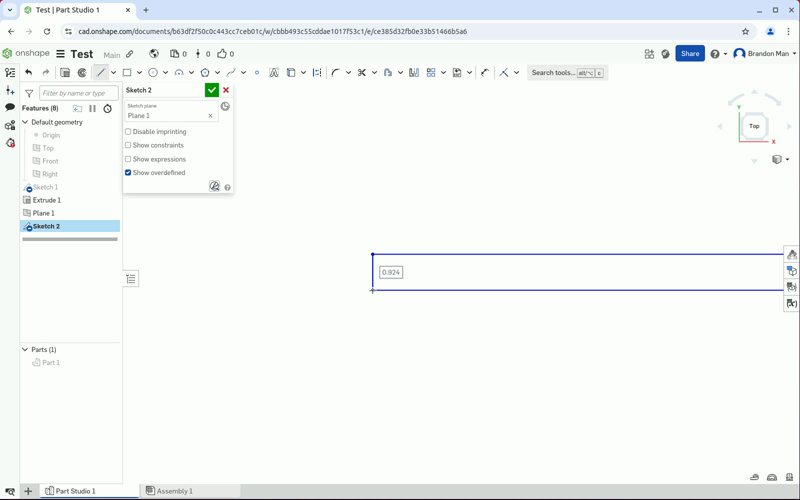
scroll(-6)
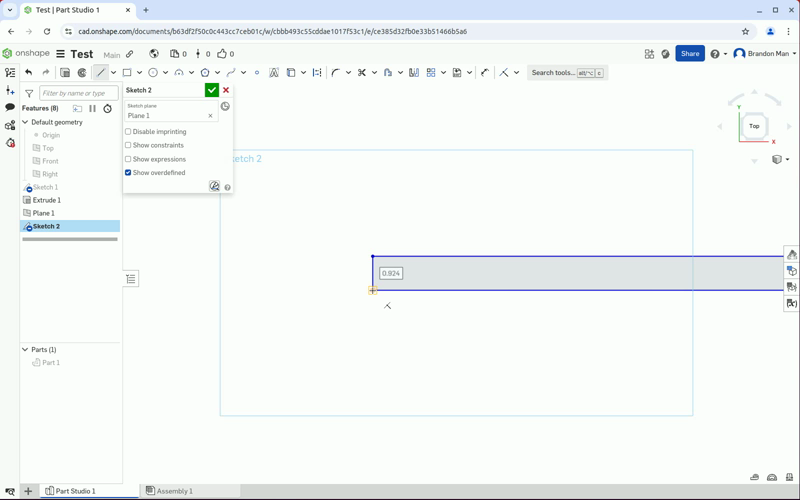
scroll(-6)
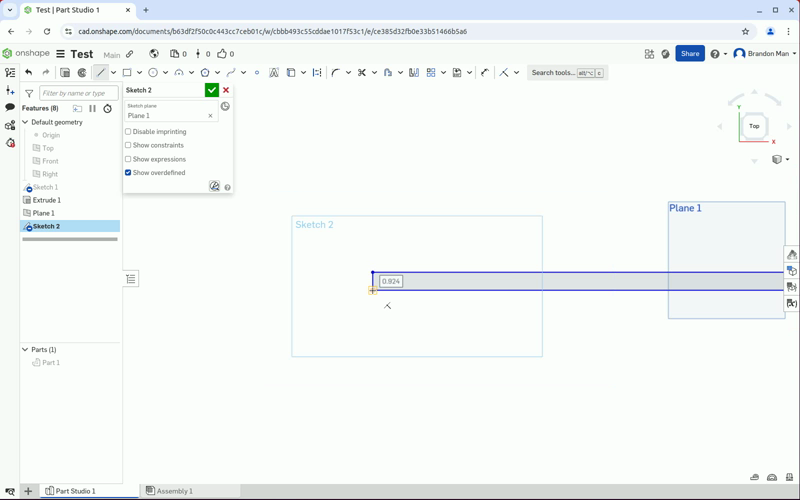
scroll(-6)
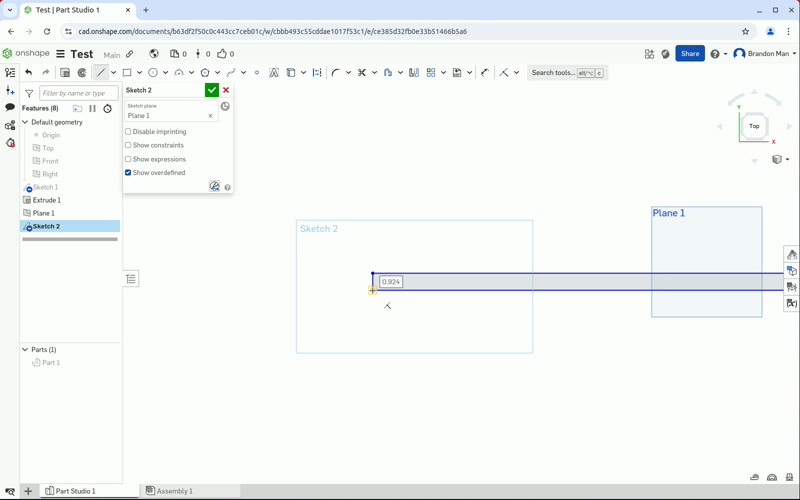
scroll(-6)
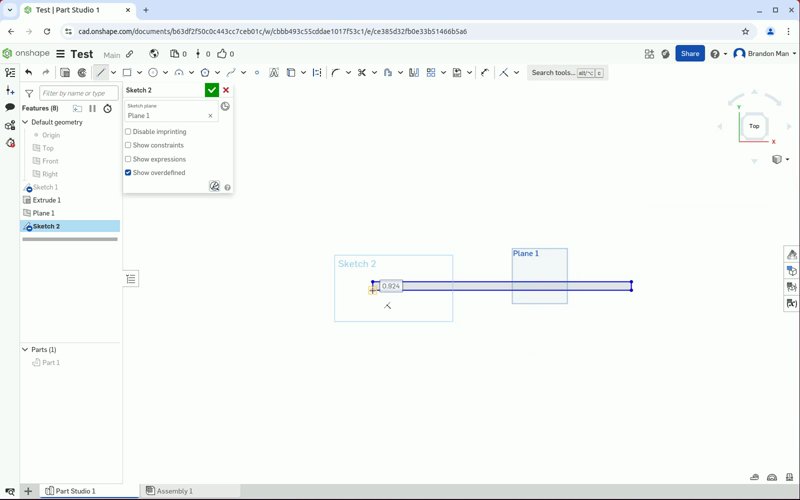
scroll(-6)
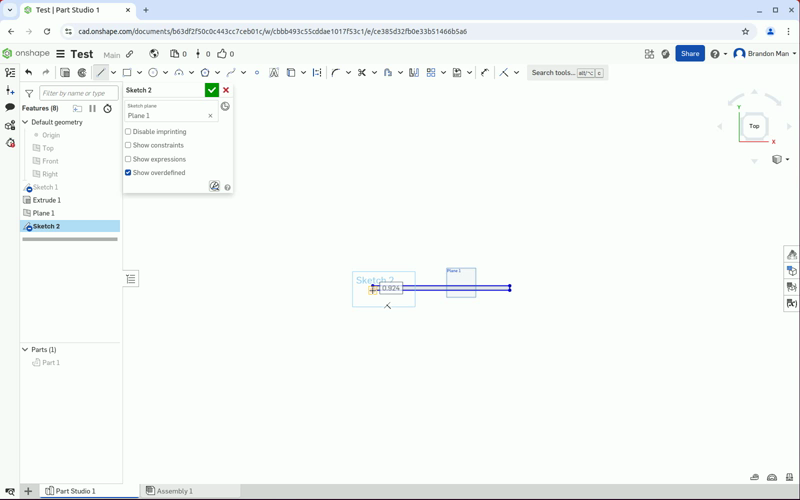
key(esc)
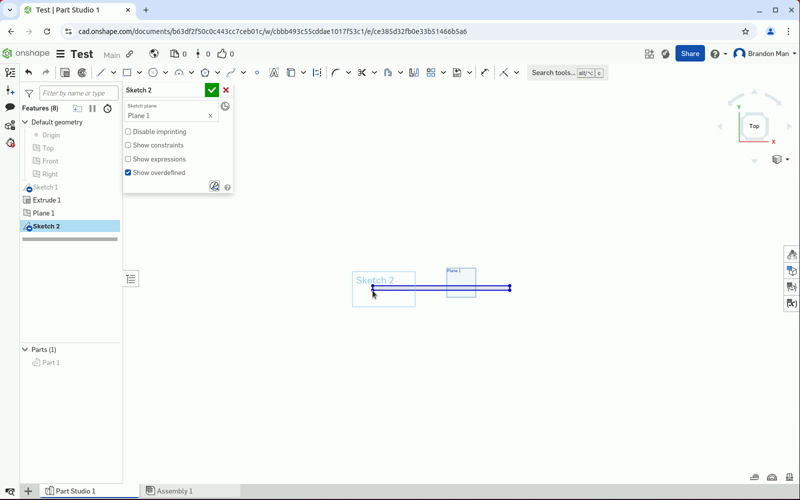
mouse_move(389, 286)
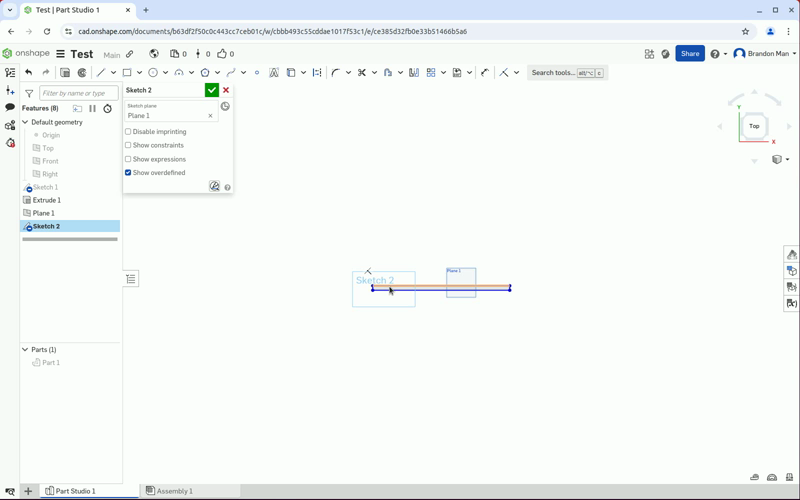
scroll(6)
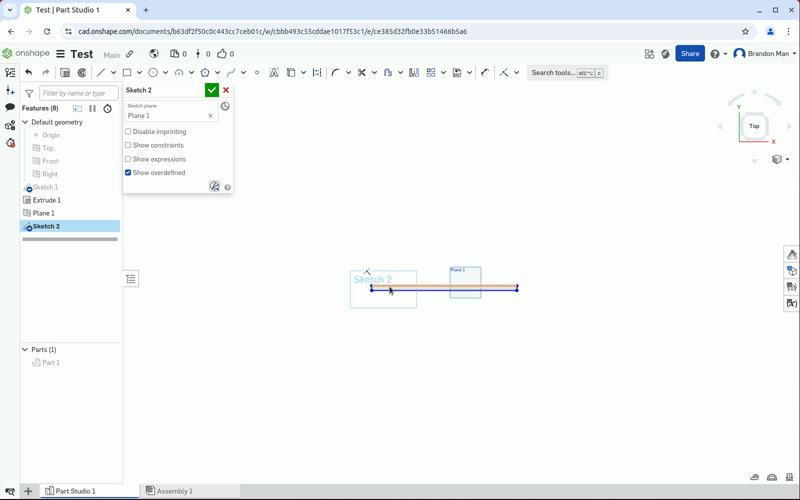
scroll(6)
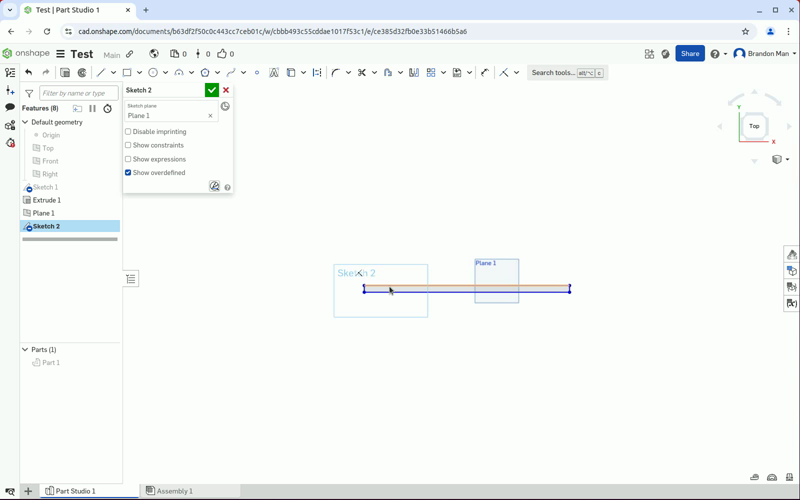
scroll(6)
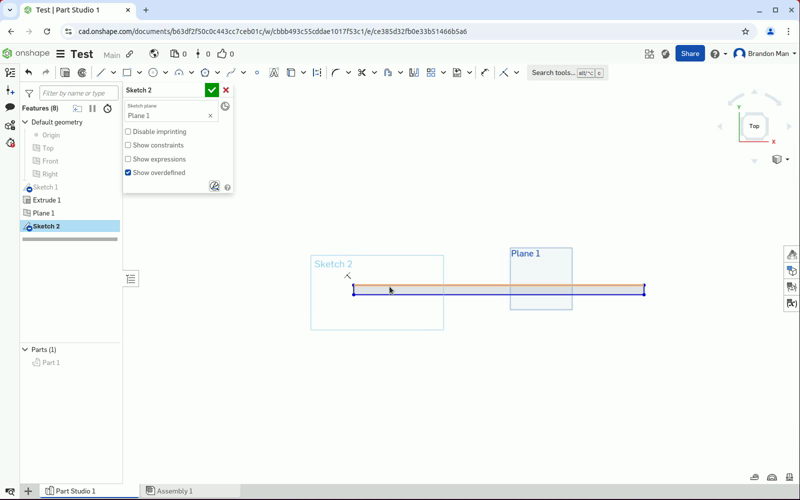
scroll(6)
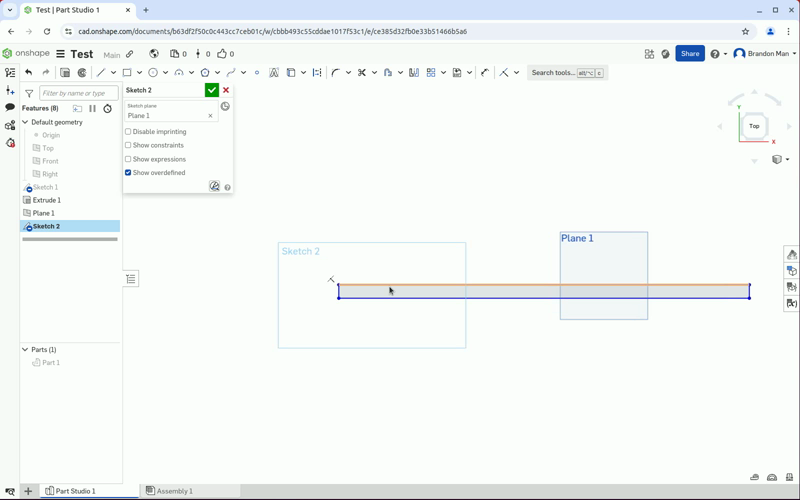
scroll(6)
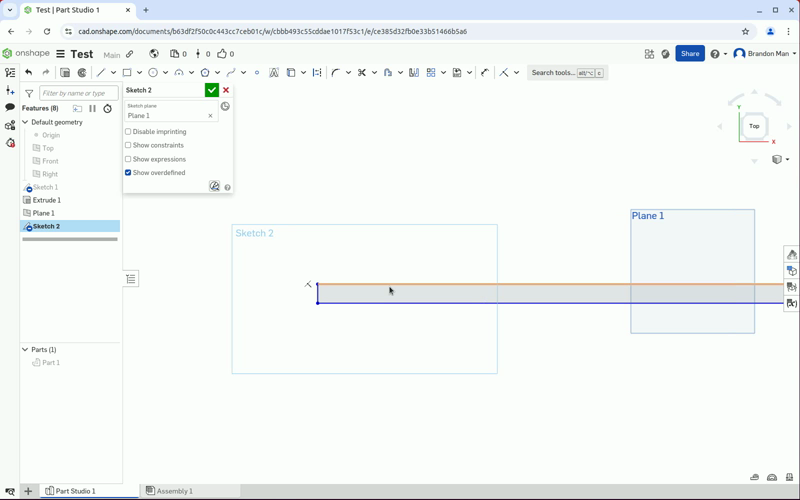
scroll(6)
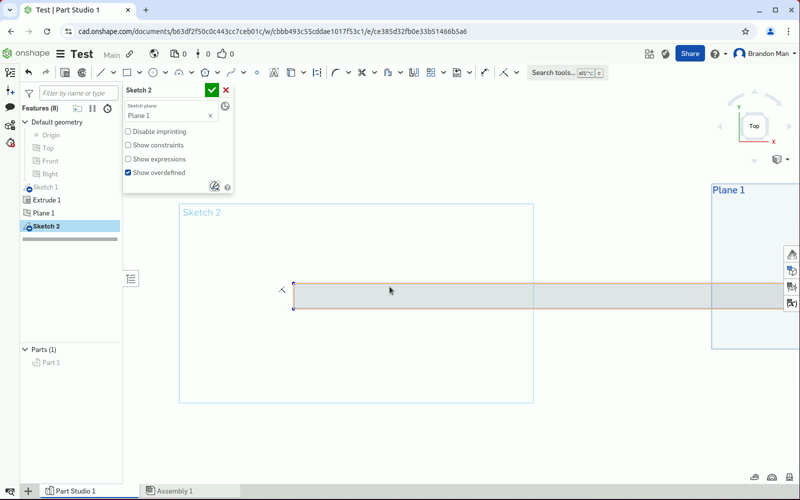
scroll(6)
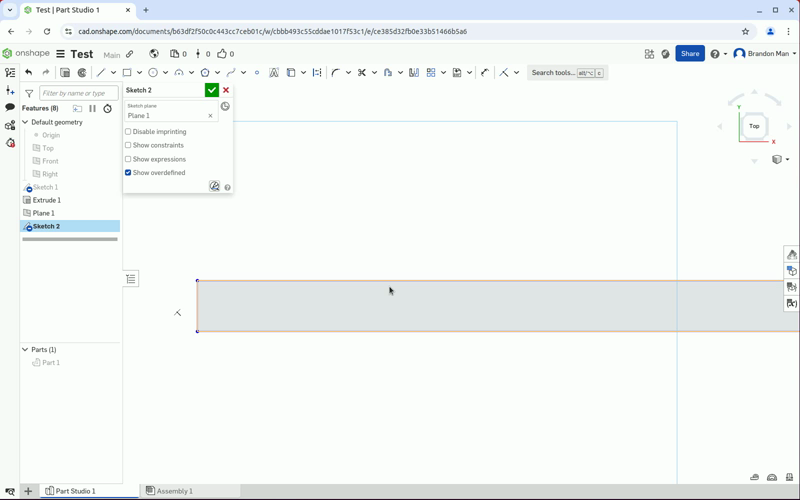
click(389, 286)
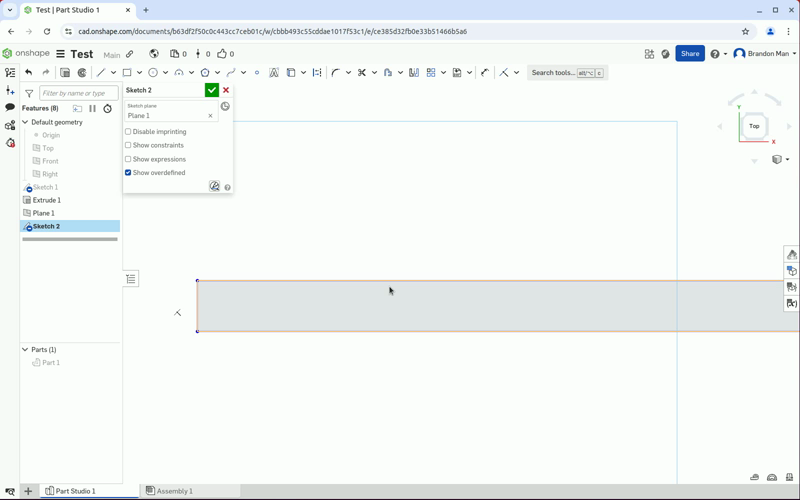
scroll(-6)
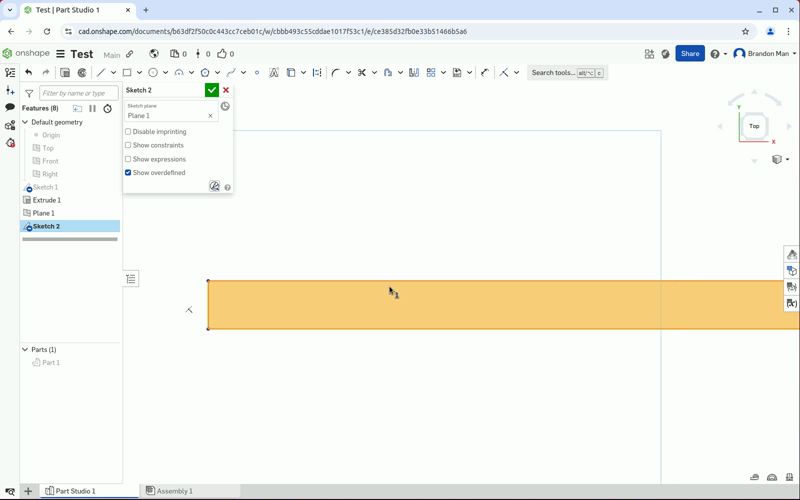
scroll(-6)
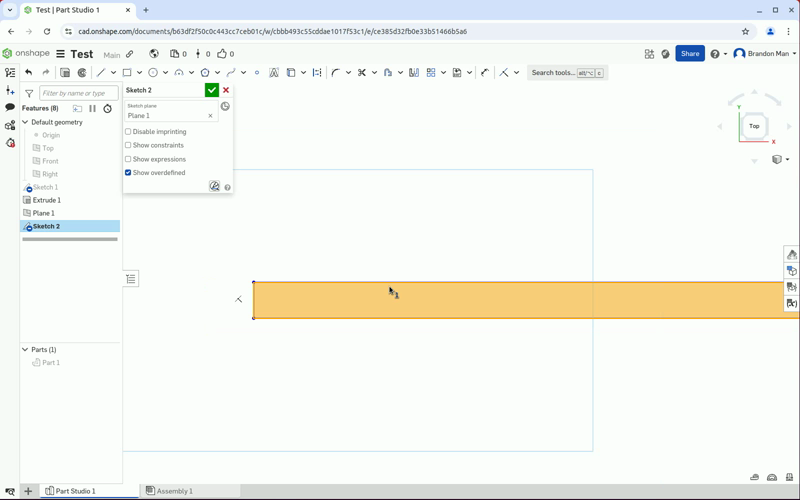
scroll(-6)
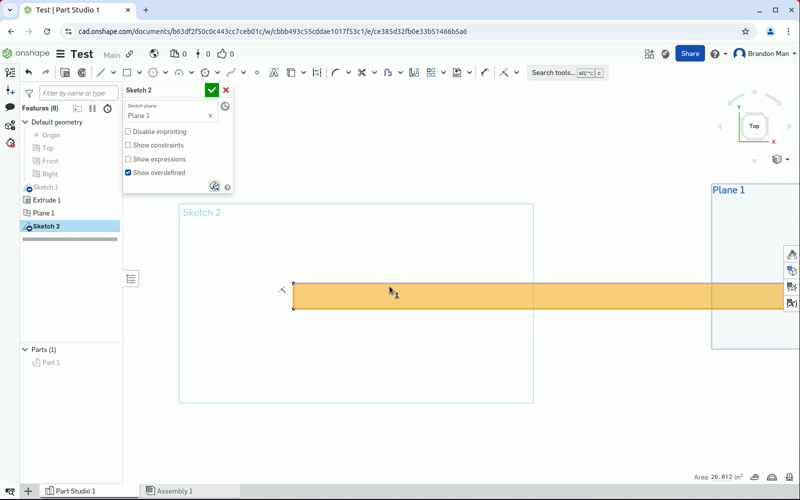
scroll(-6)
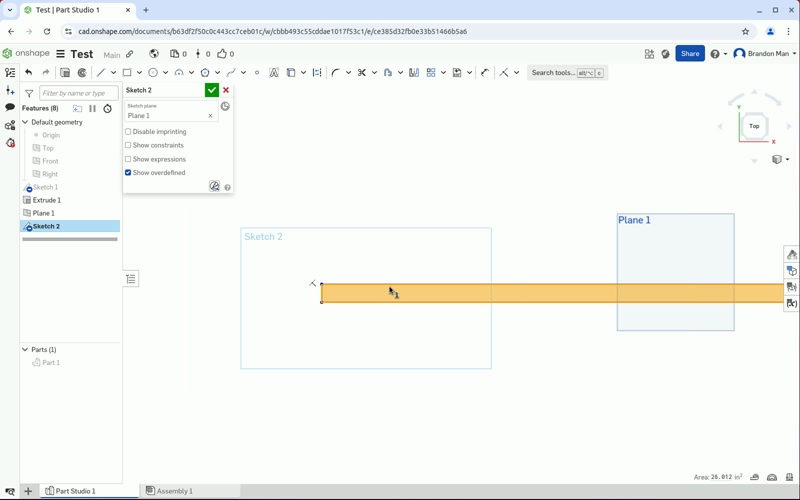
scroll(-6)
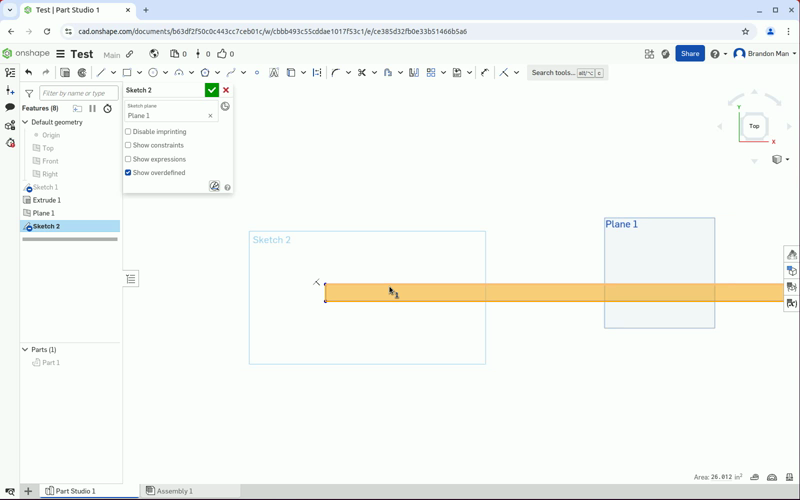
scroll(-6)
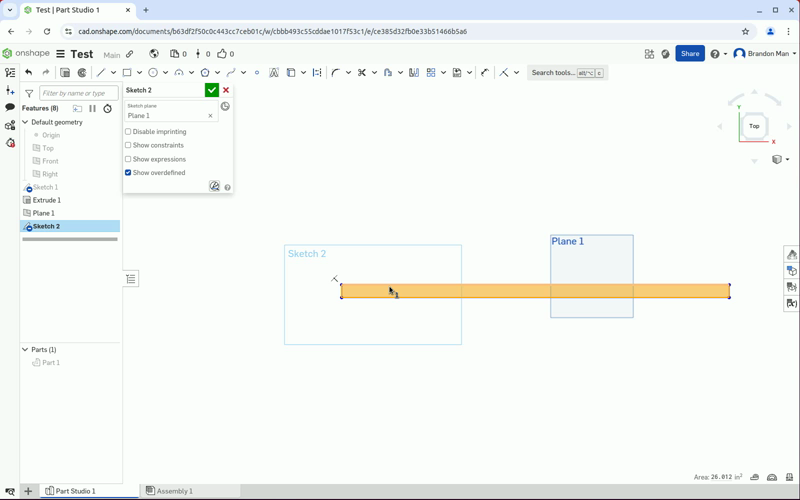
scroll(-6)
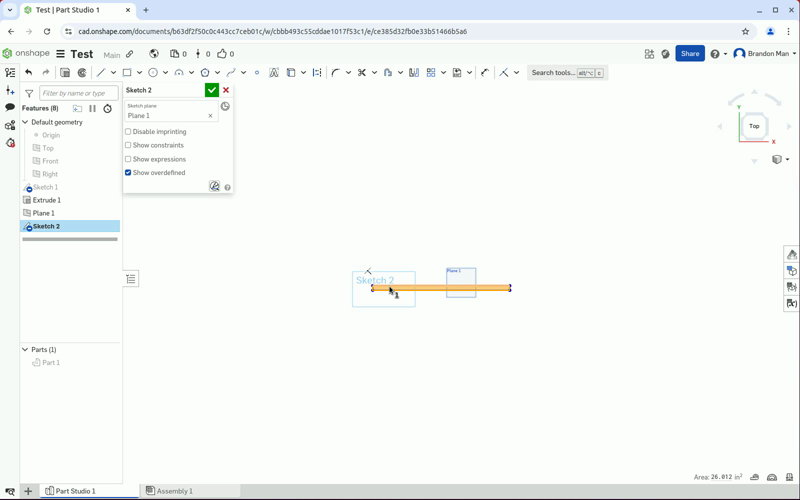
mouse_move(73, 352)
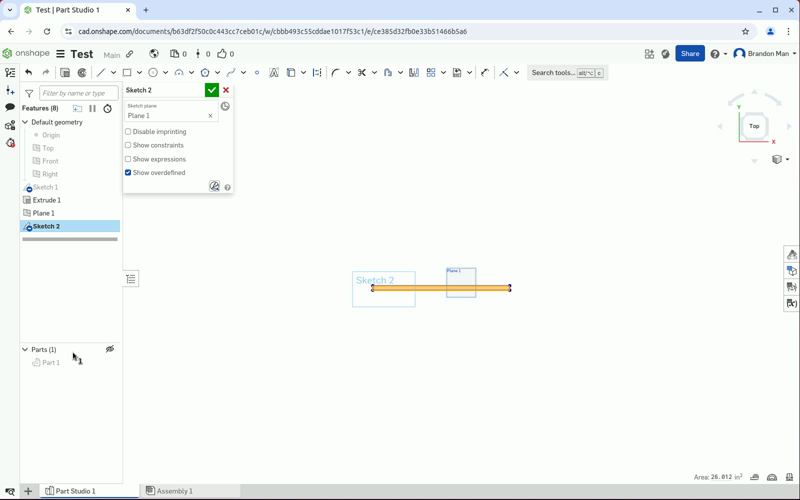
key(shift+y)
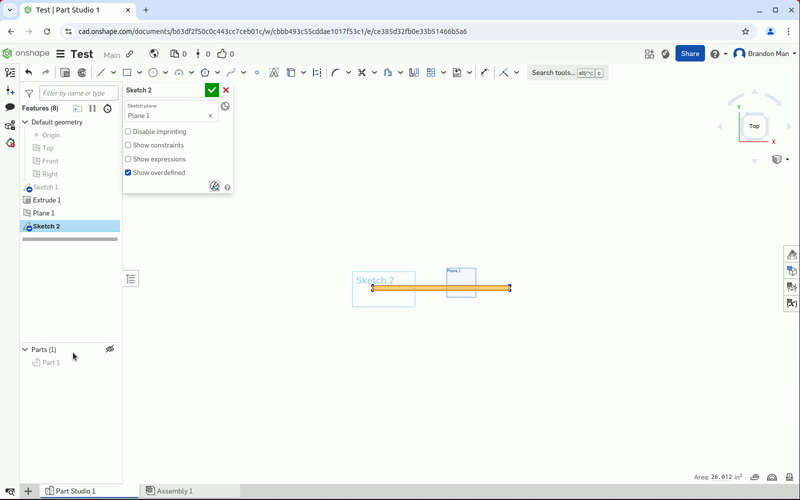
key(shift+e)
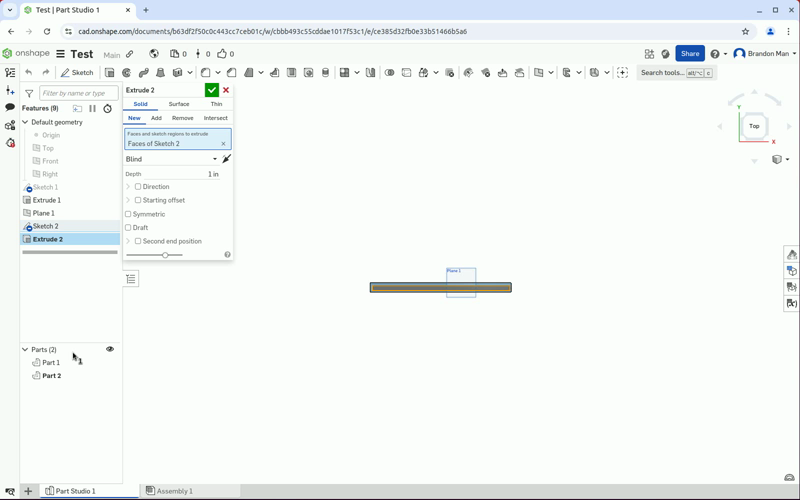
mouse_move(143, 106)
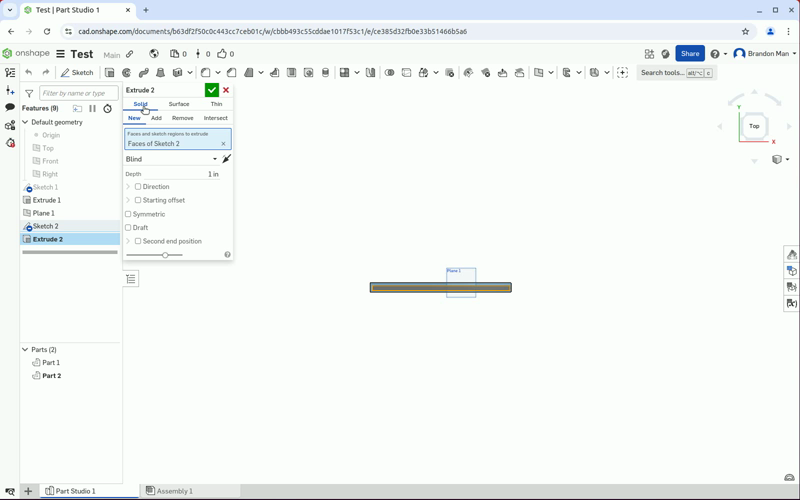
click(143, 106)
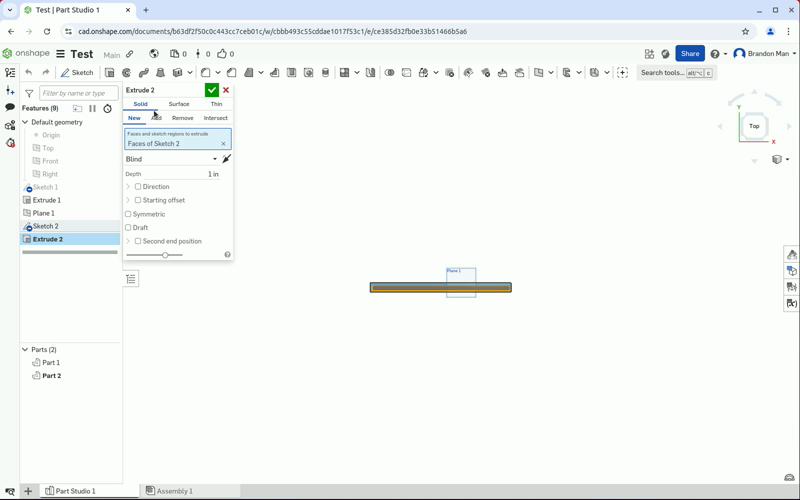
mouse_move(186, 120)
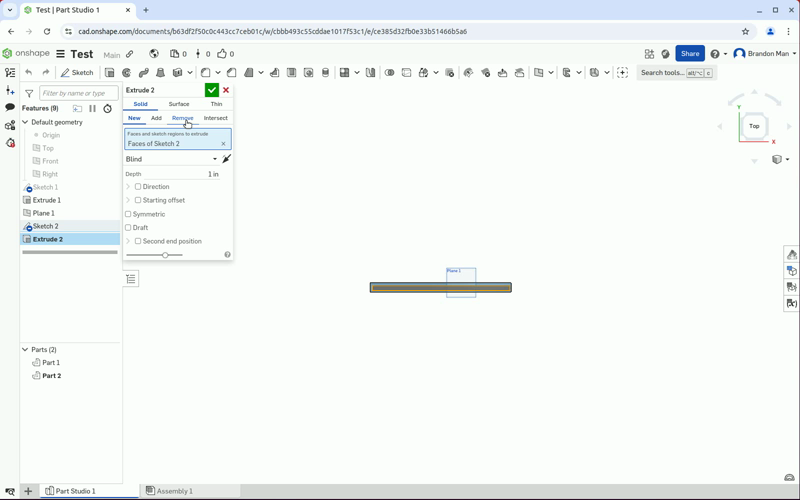
click(186, 120)
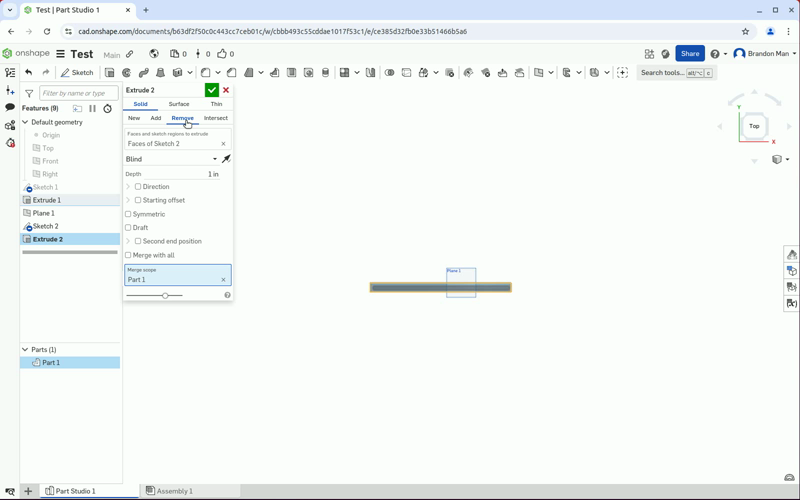
key(tab, 4)
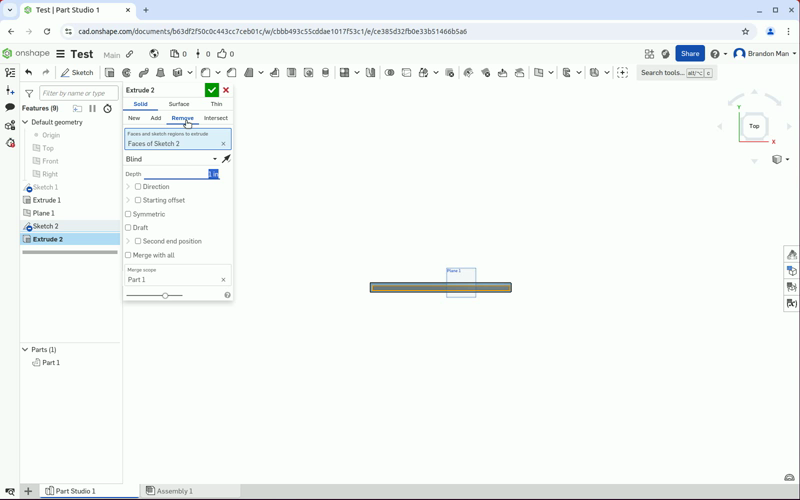
text(30.811)
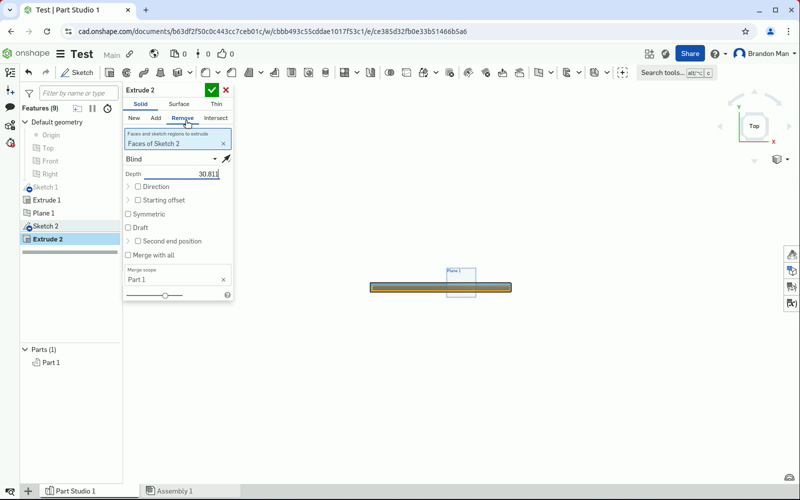
key(tab, 6)
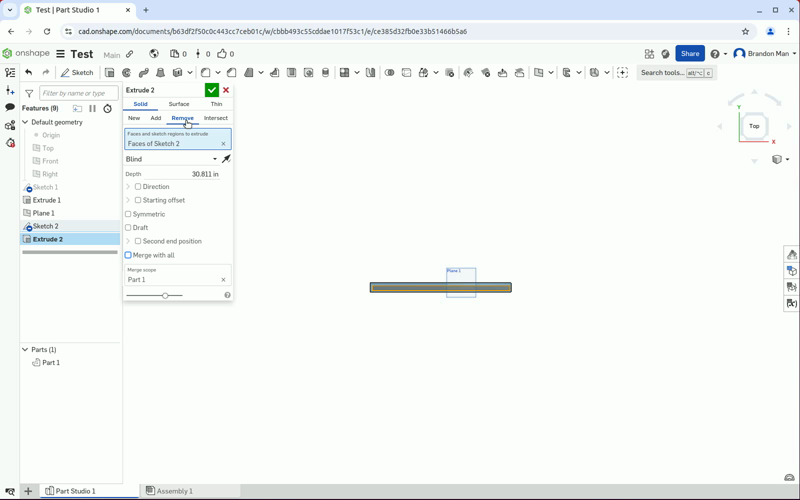
key(space)
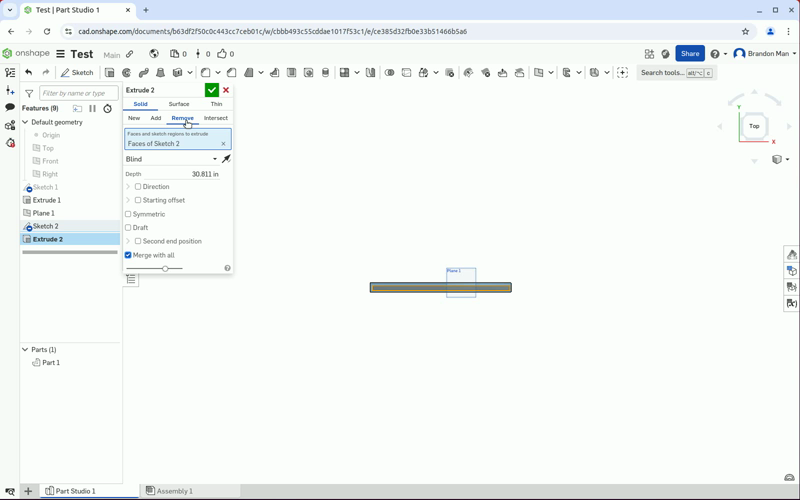
key(enter)
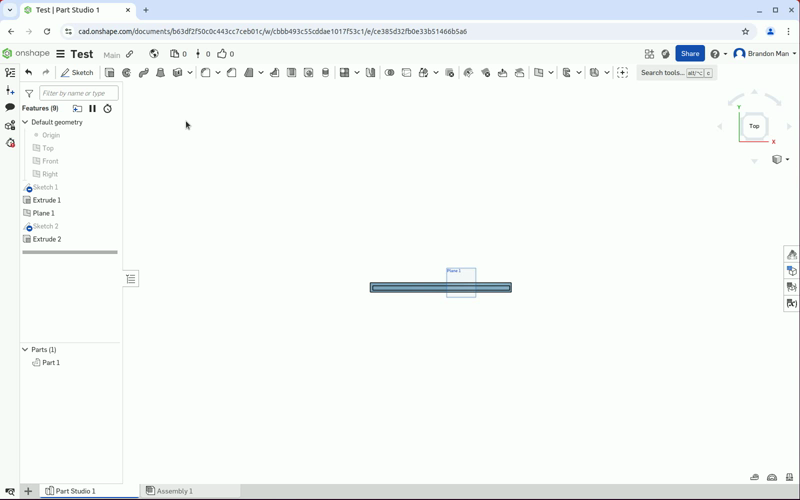
key(shift+h)
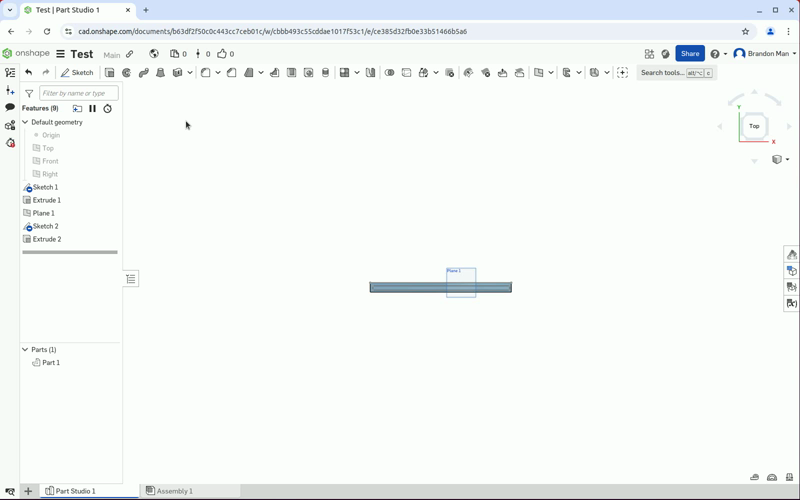
key(shift+h)
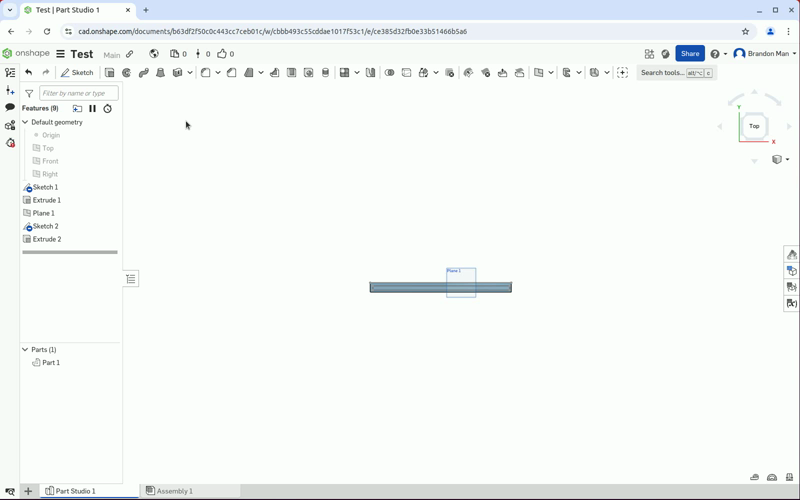
key(shift+7)
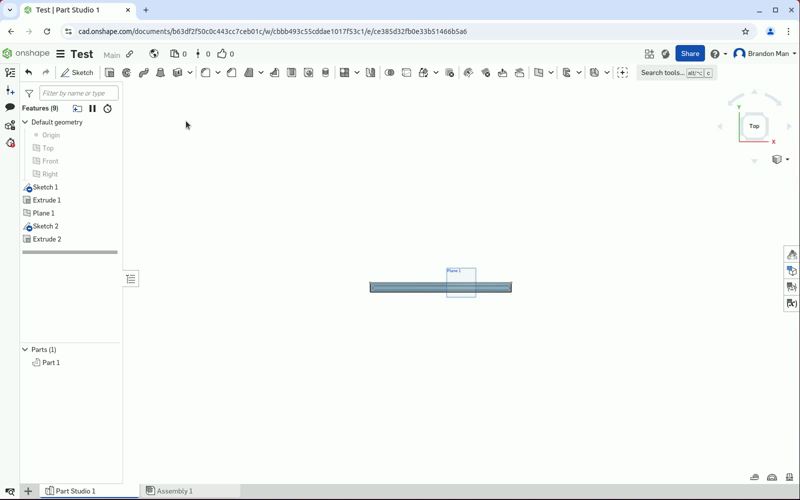
key(up, 3)
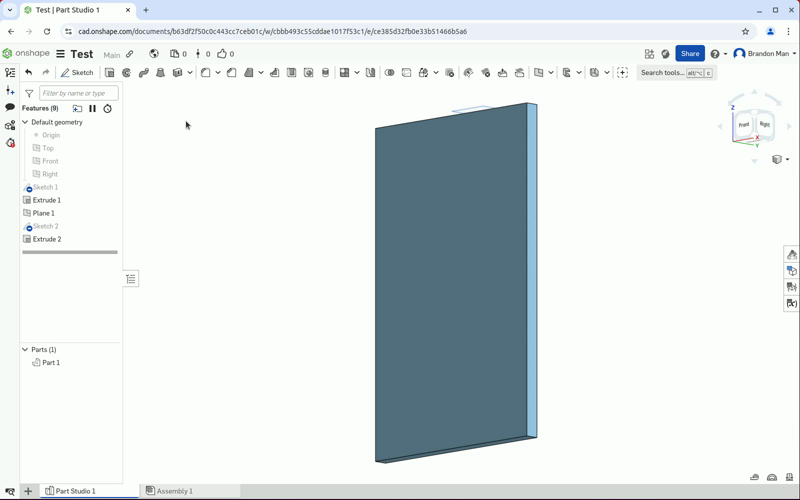
key(left, 3)
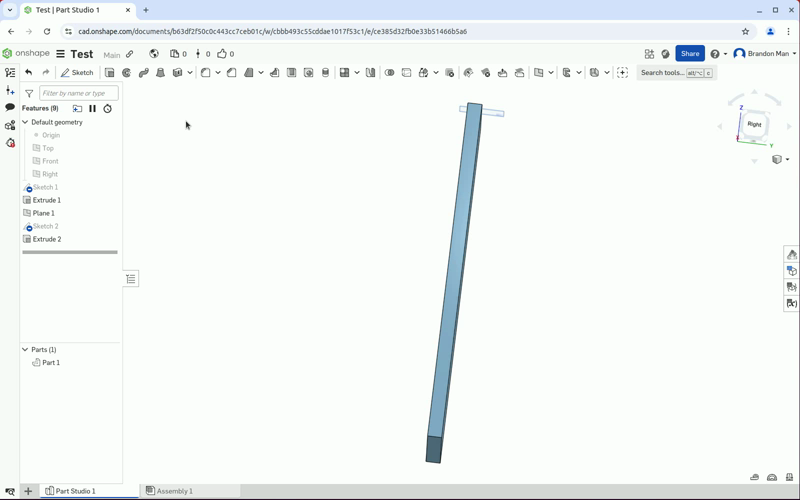
key(right, 3)
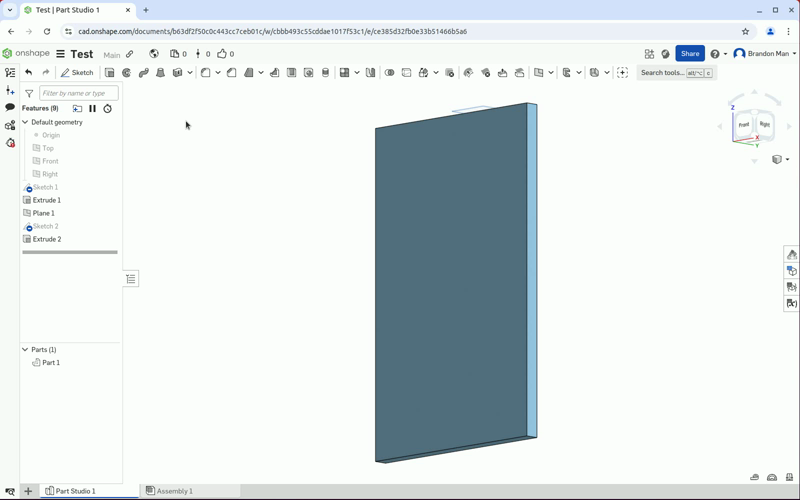
key(down, 3)
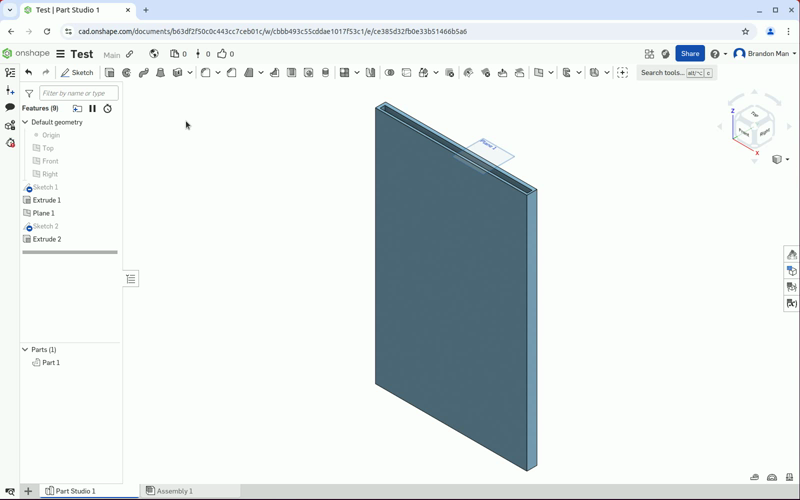
mouse_move(73, 189)
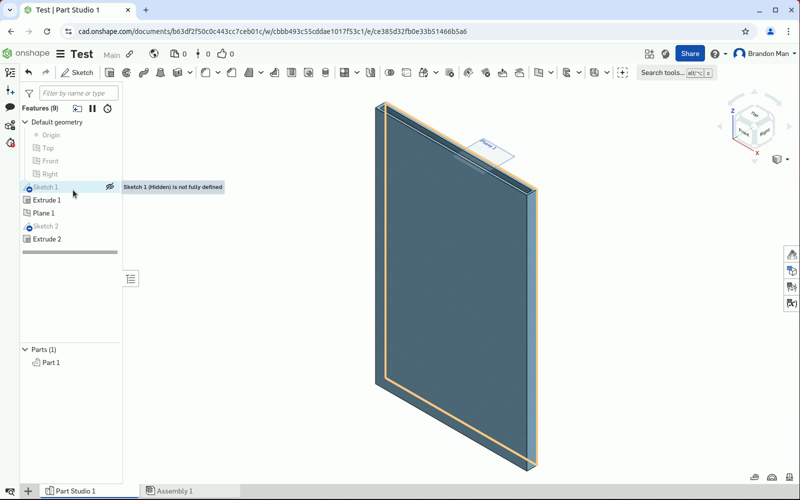
click(73, 189)